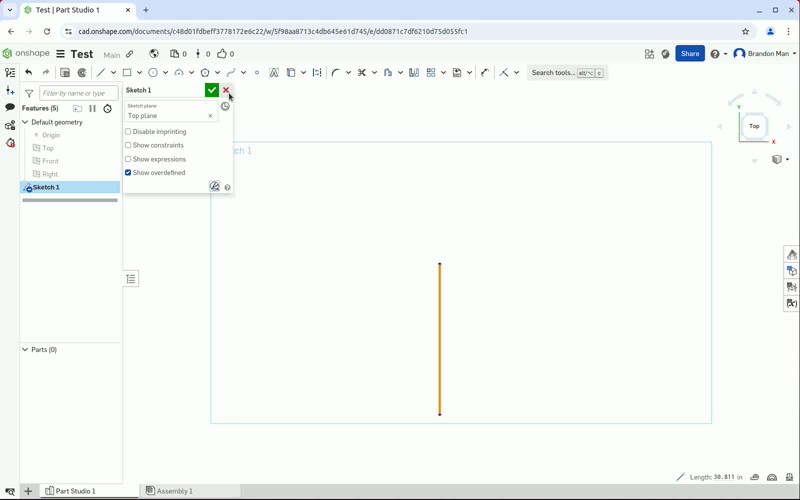
key(shift+h)
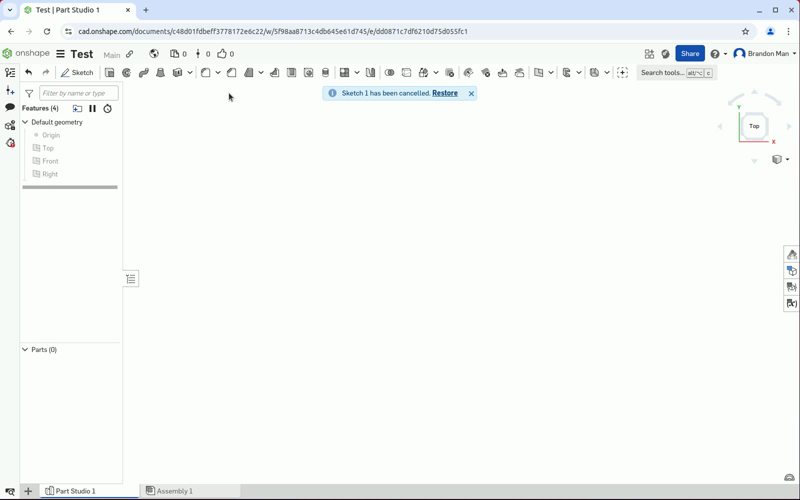
mouse_move(73, 352)
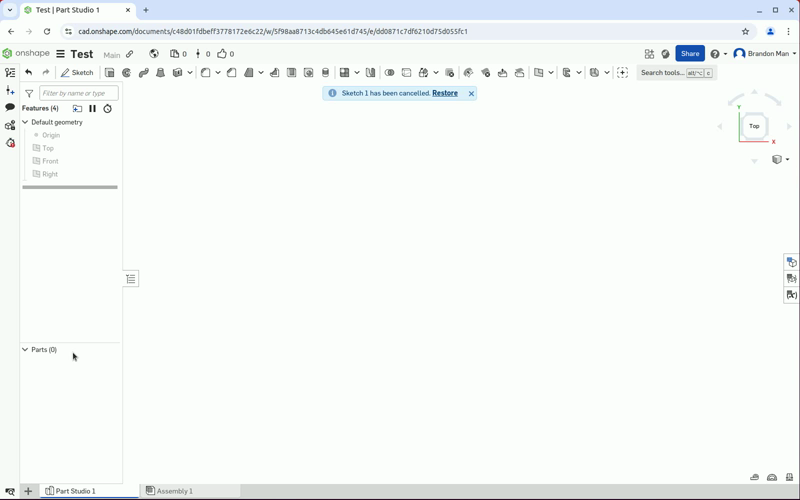
key(y)
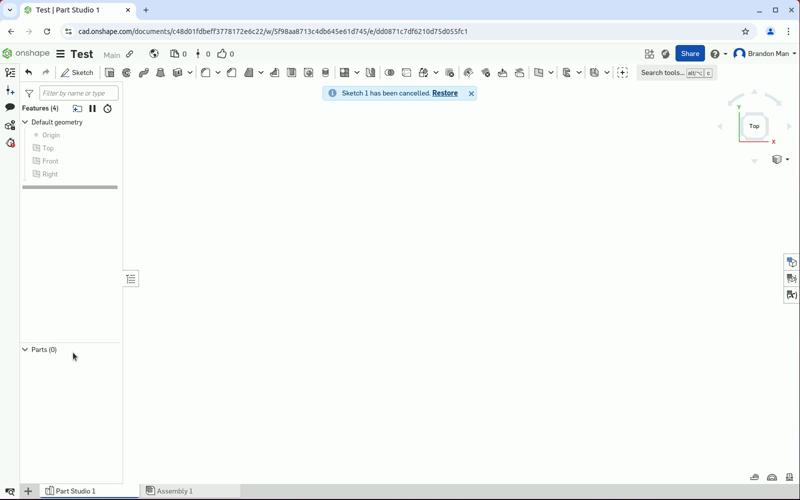
key(shift+p)
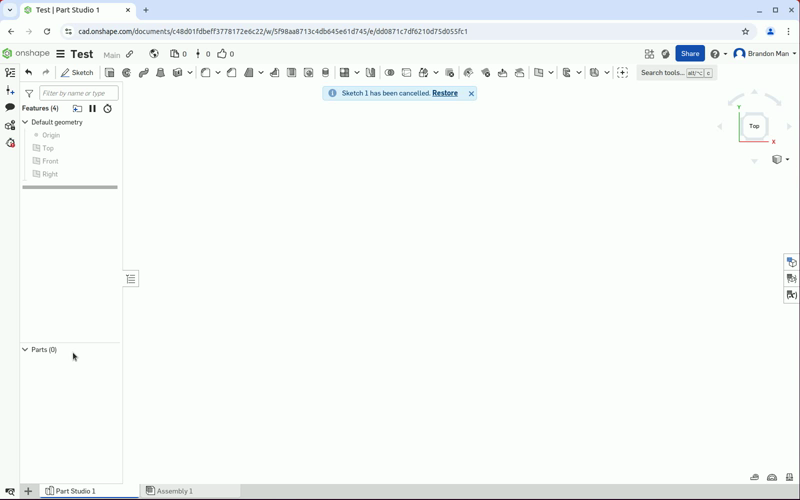
key(space)
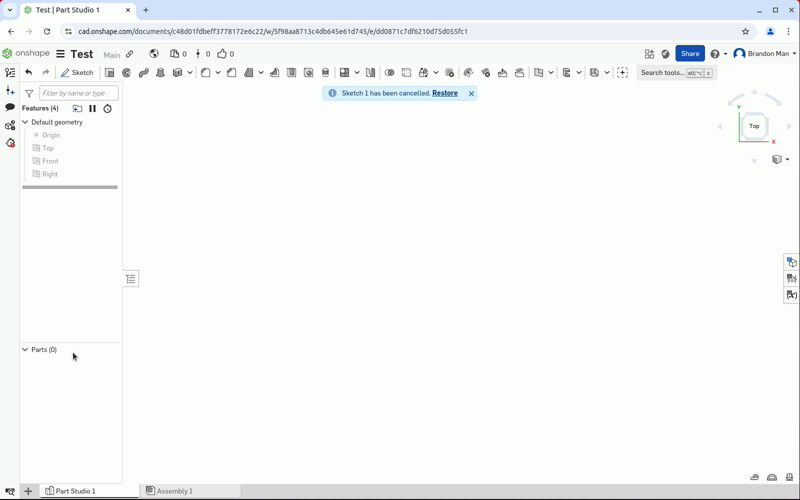
key_down(shift)
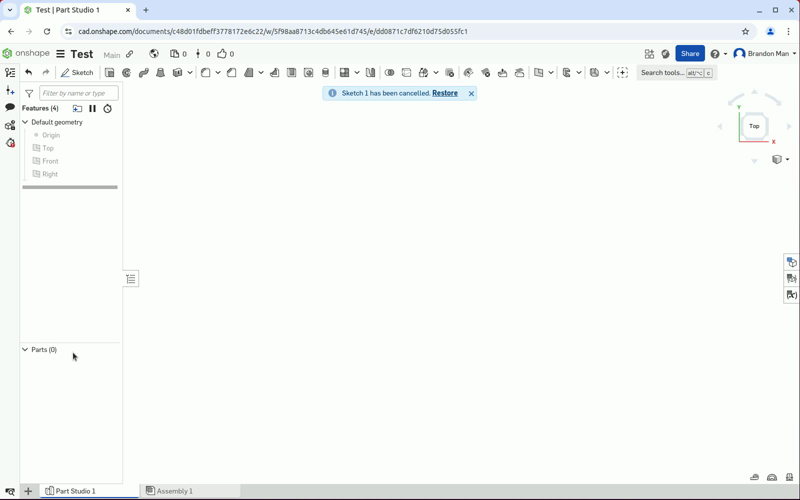
key(up)
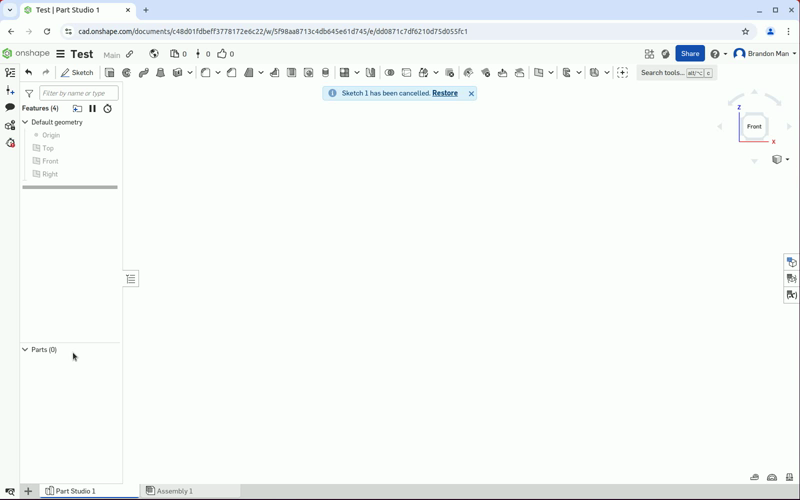
key_up(shift)
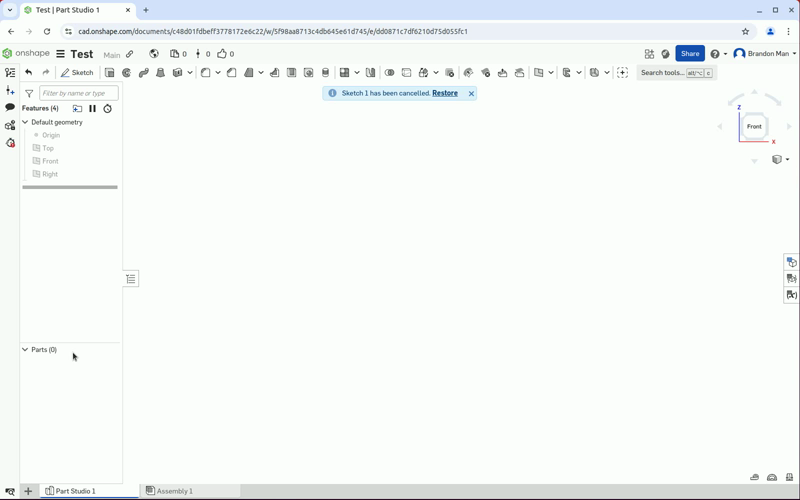
mouse_move(73, 352)
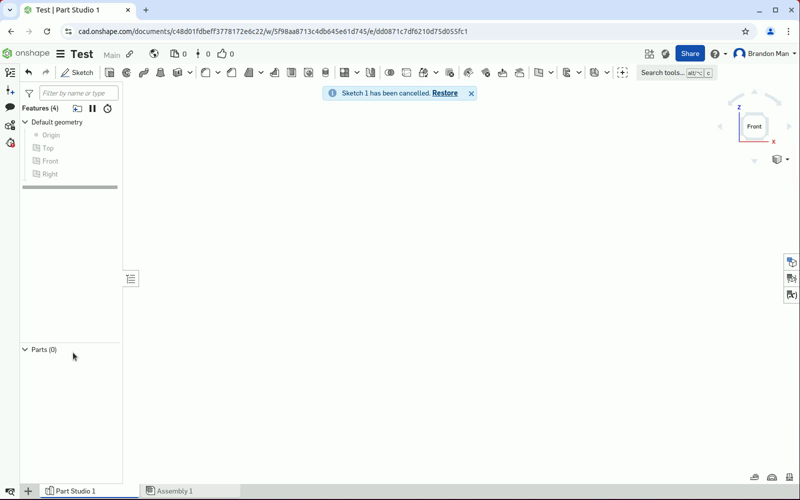
key(shift+y)
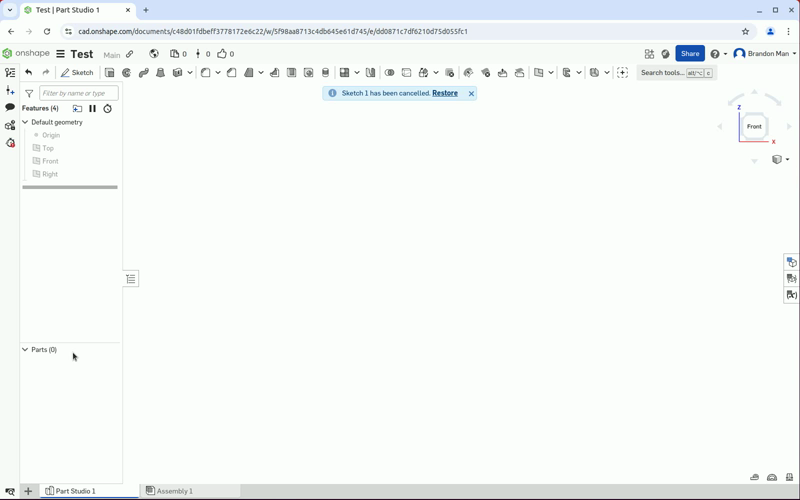
key(shift+s)
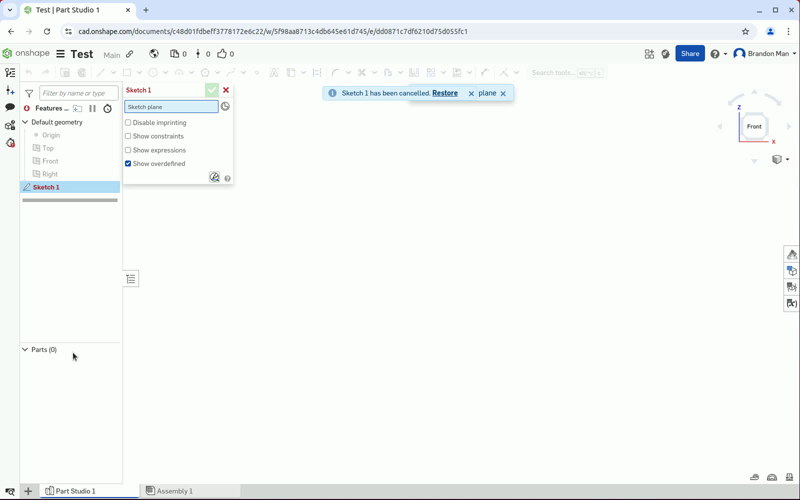
mouse_move(73, 163)
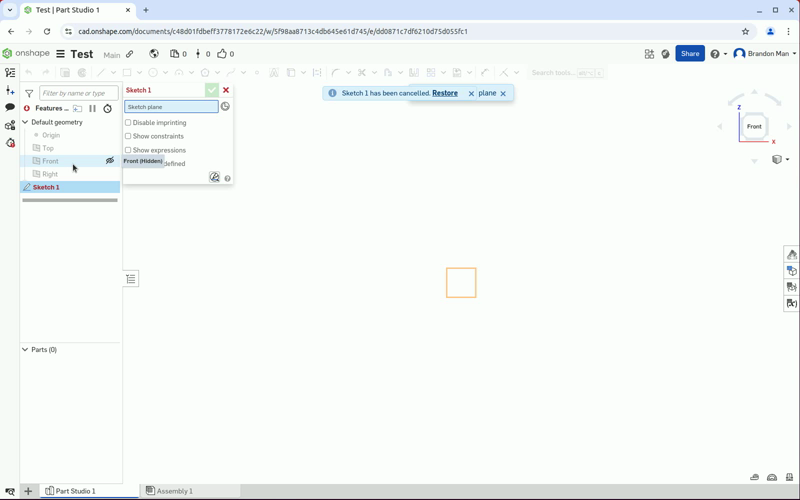
click(73, 163)
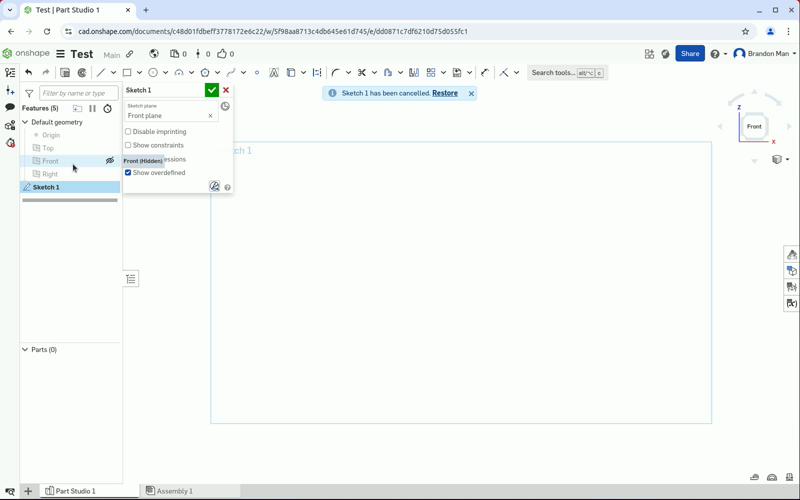
mouse_move(73, 352)
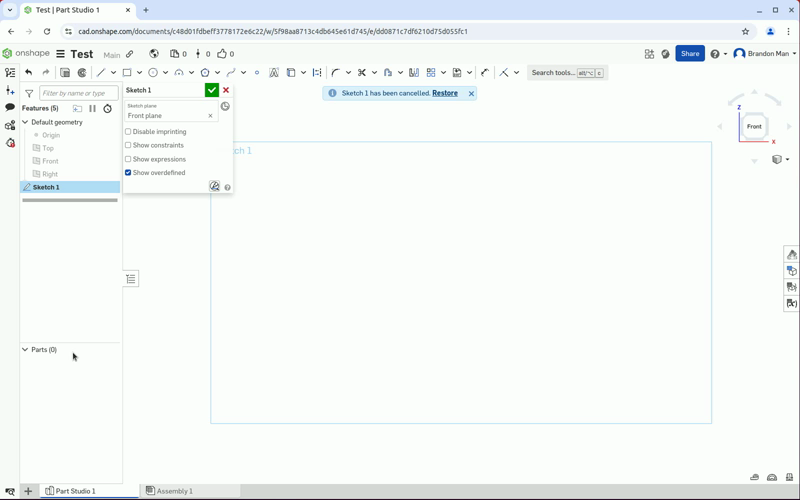
key(y)
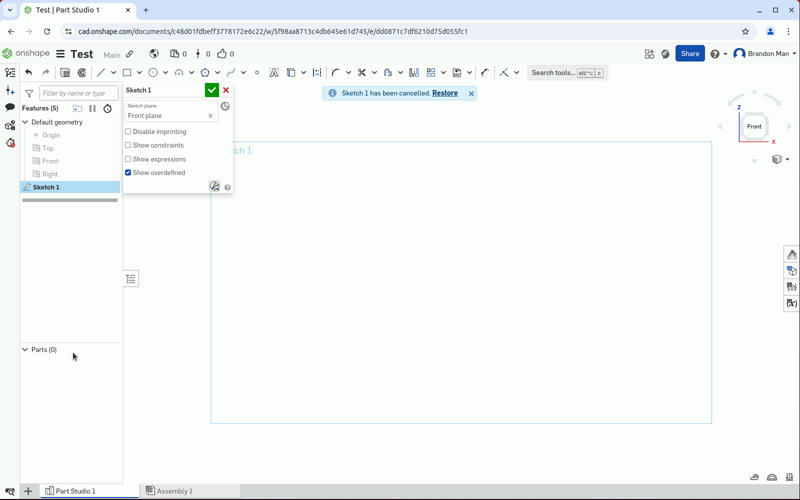
key(l)
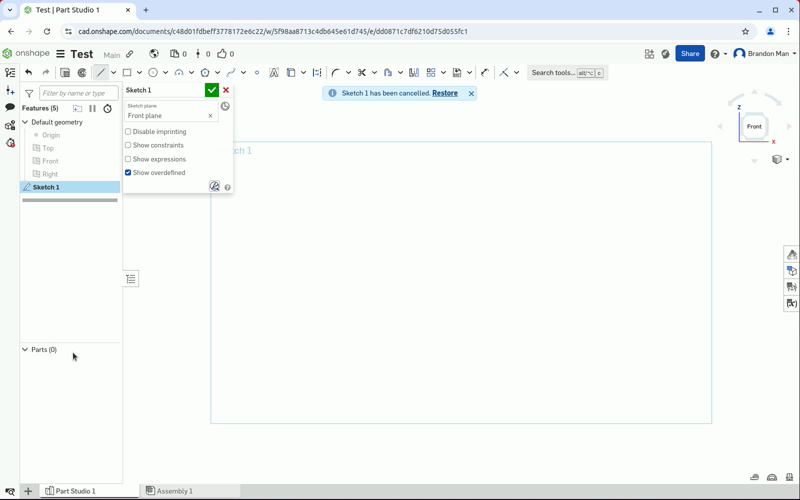
key_down(shift)
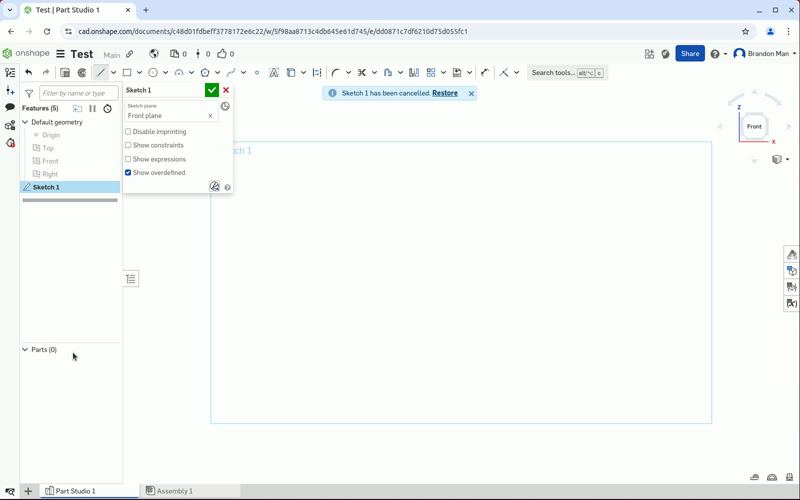
mouse_move(348, 282)
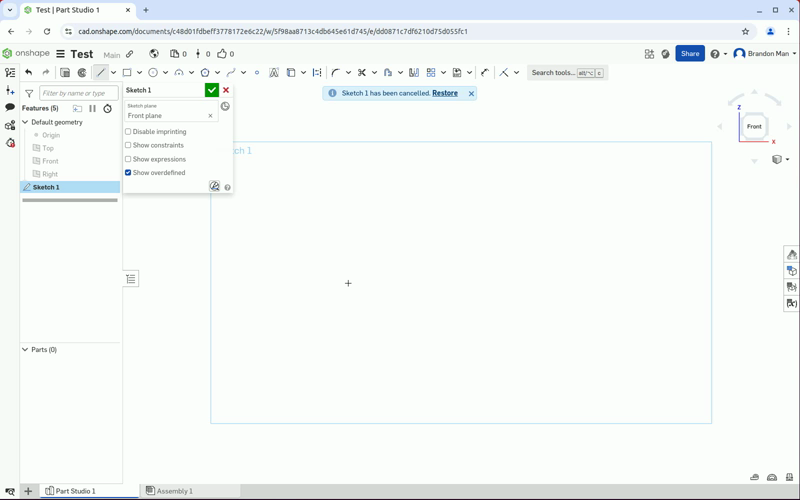
click(348, 282)
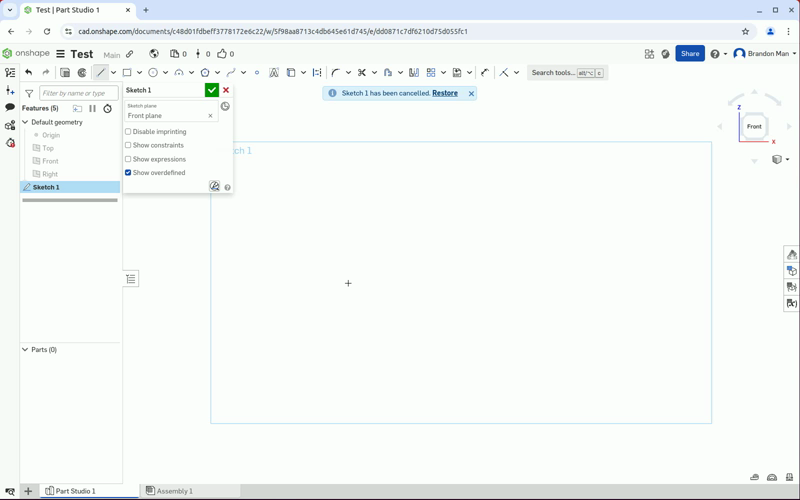
key_up(shift)
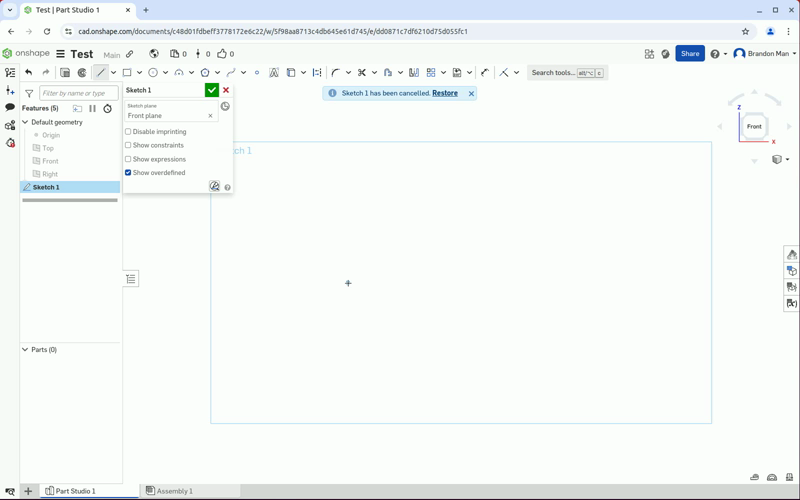
key_down(shift)
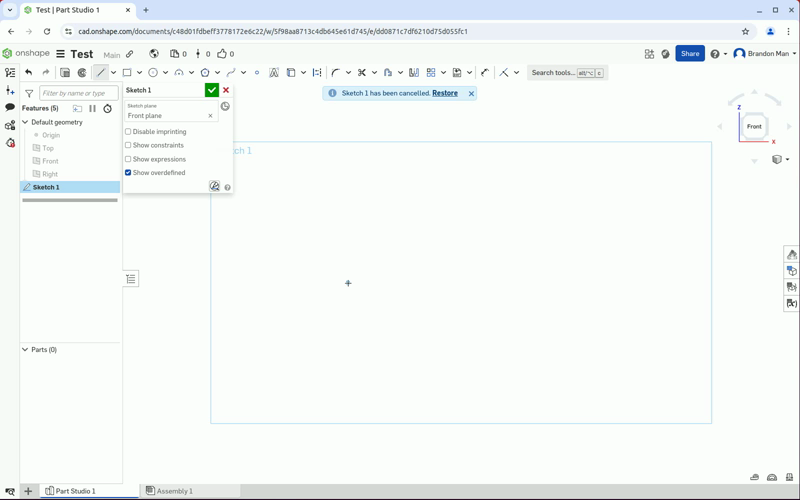
mouse_move(460, 282)
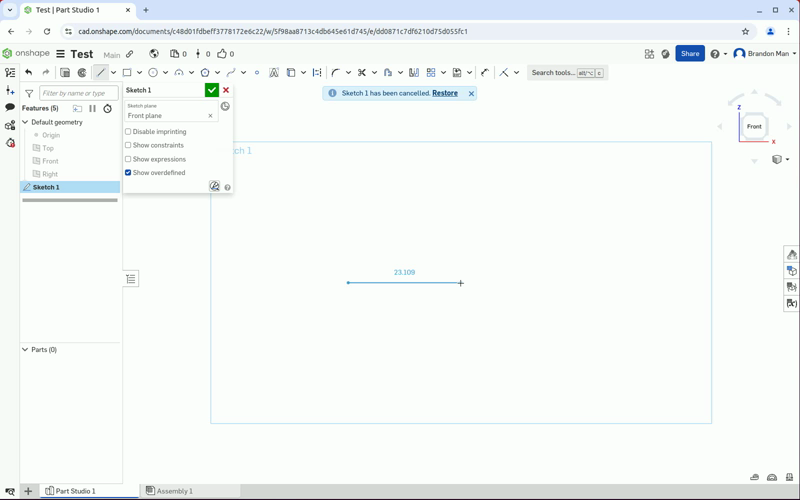
click(460, 282)
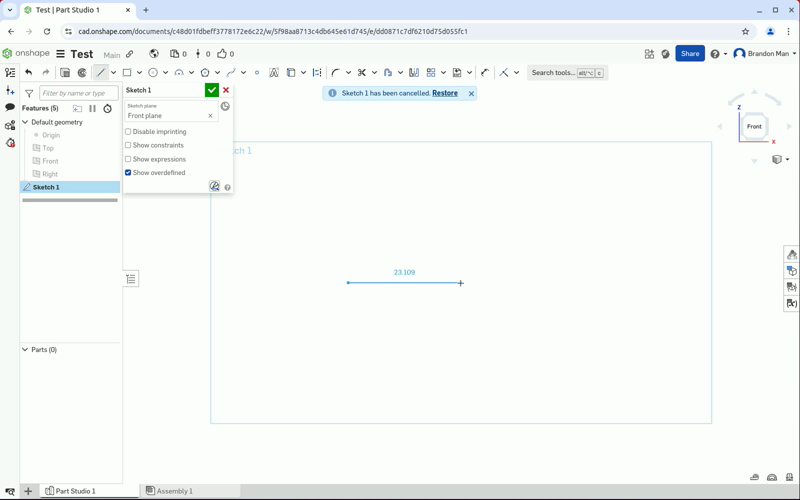
key_up(shift)
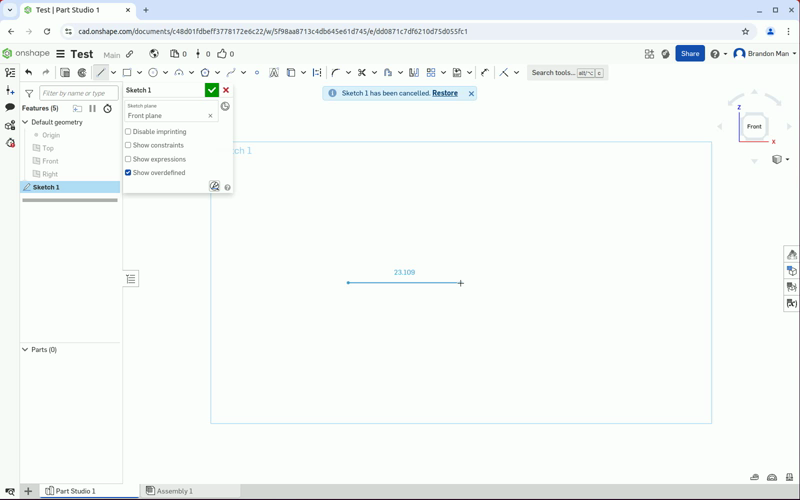
key_down(shift)
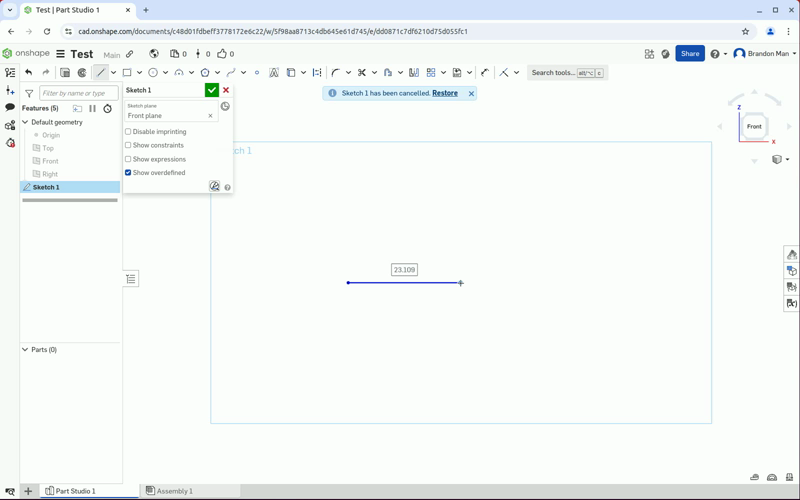
mouse_move(490, 282)
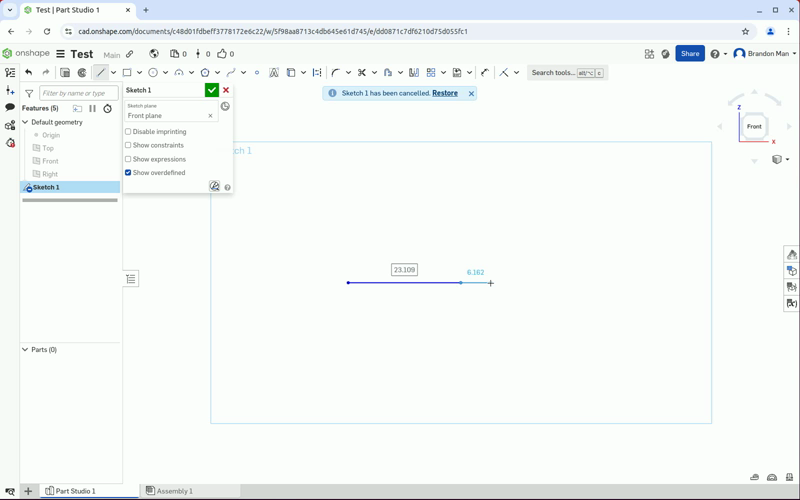
mouse_move(460, 247)
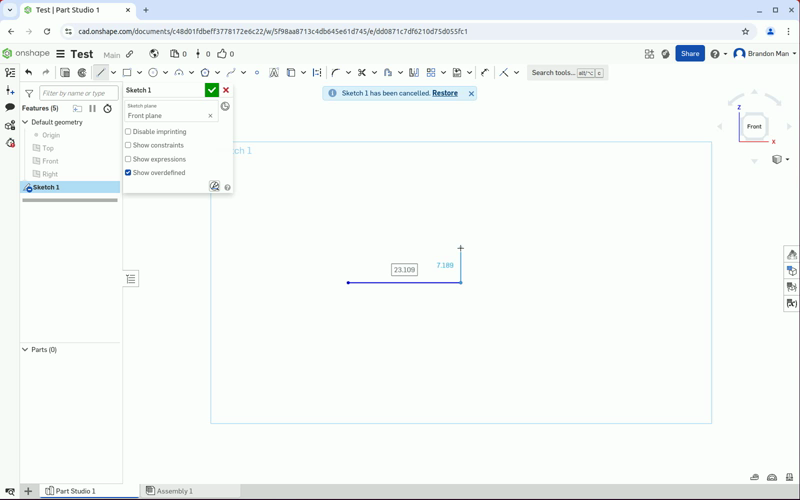
click(460, 247)
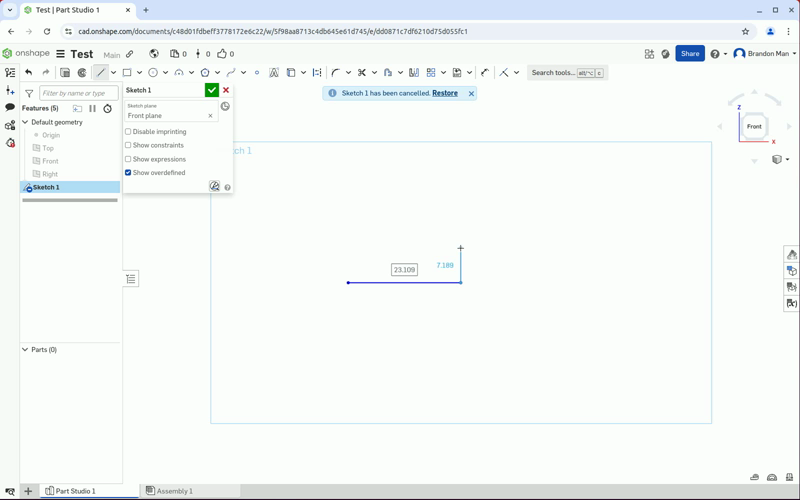
key_up(shift)
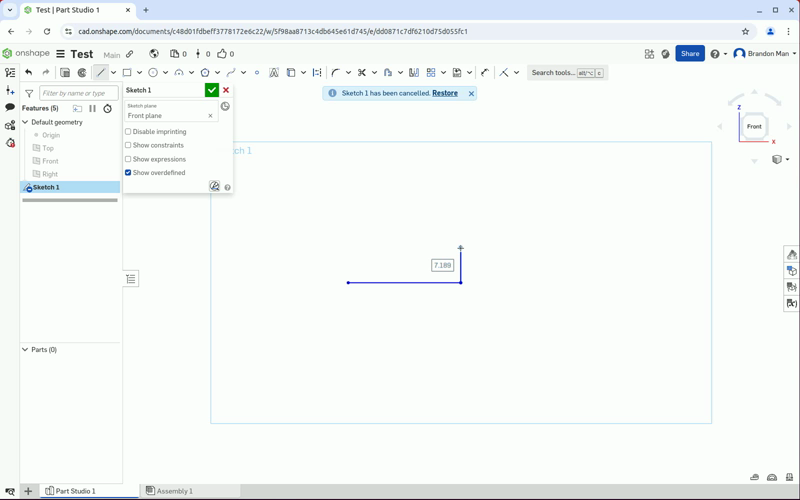
key_down(shift)
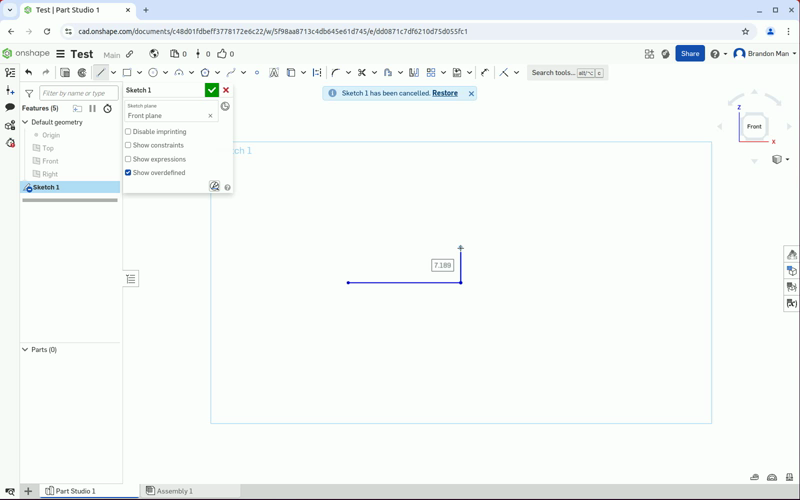
mouse_move(348, 247)
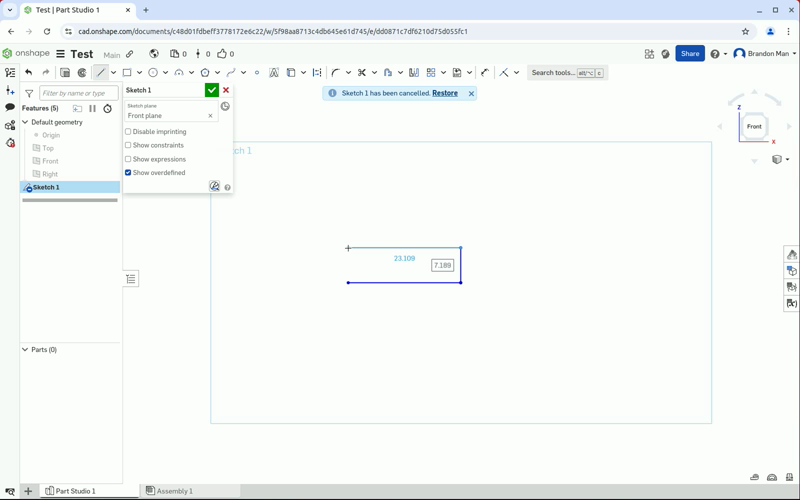
click(348, 247)
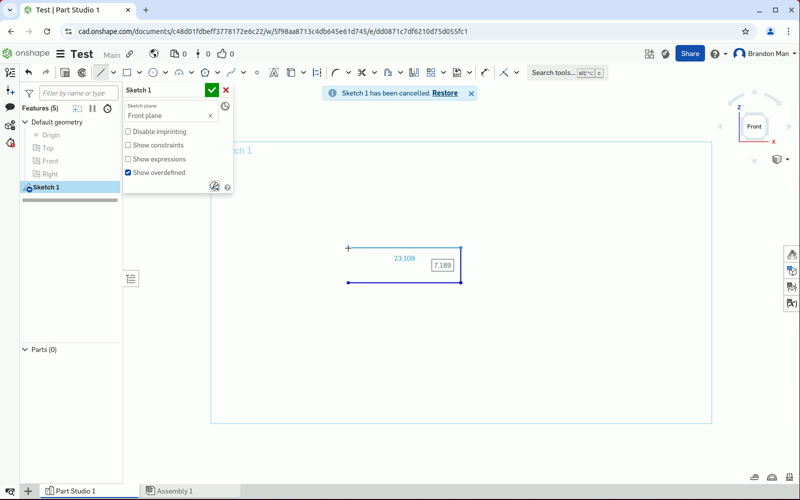
key_up(shift)
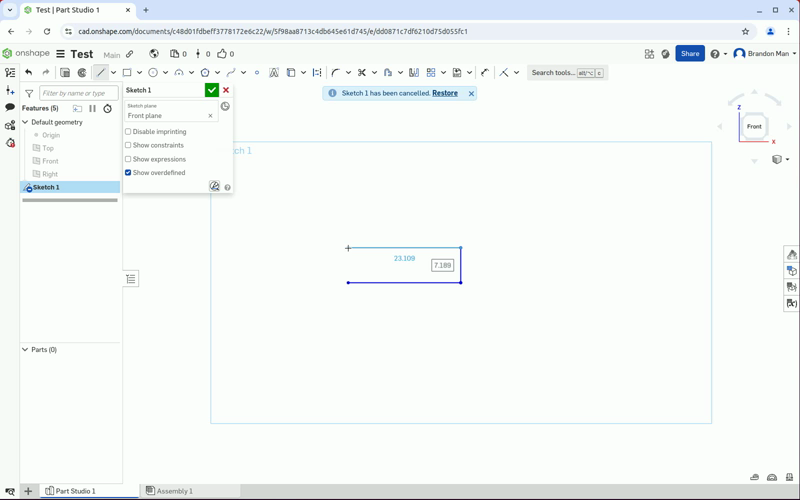
mouse_move(378, 247)
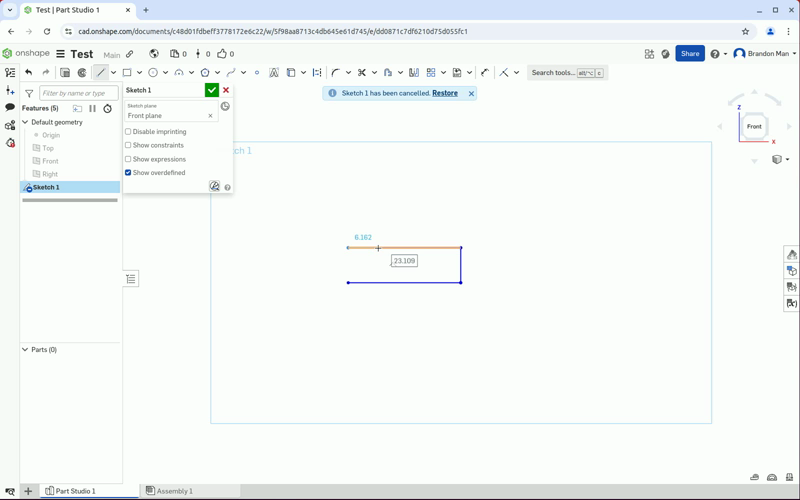
key_down(shift)
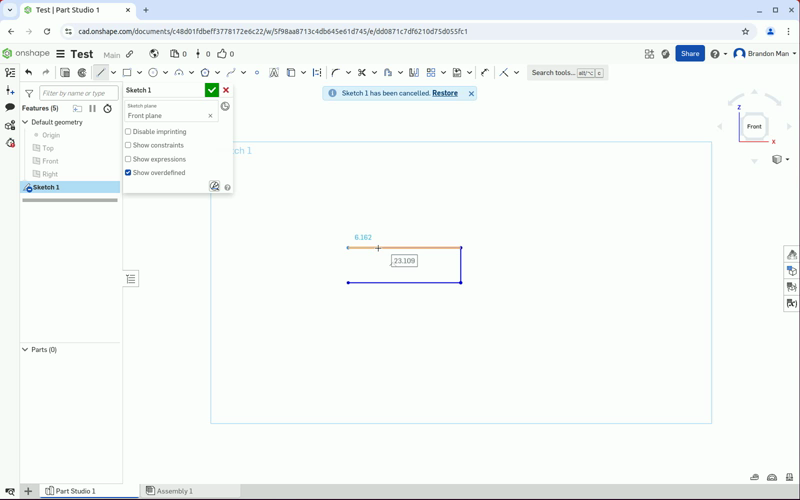
mouse_move(348, 282)
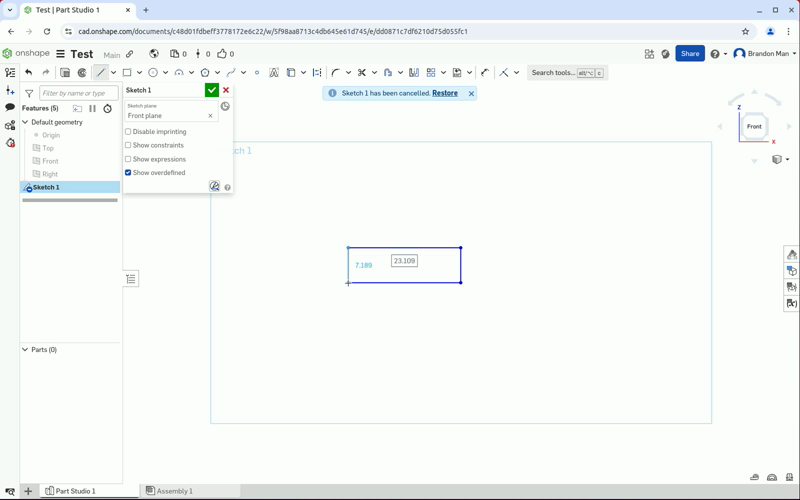
key_up(shift)
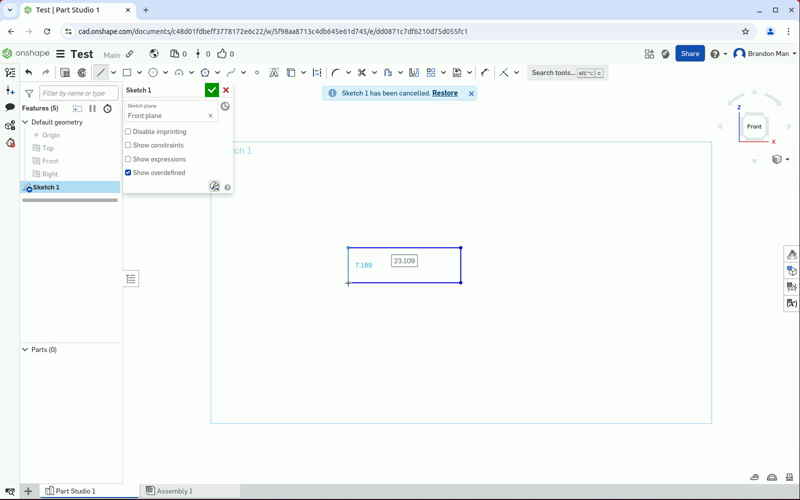
click(348, 282)
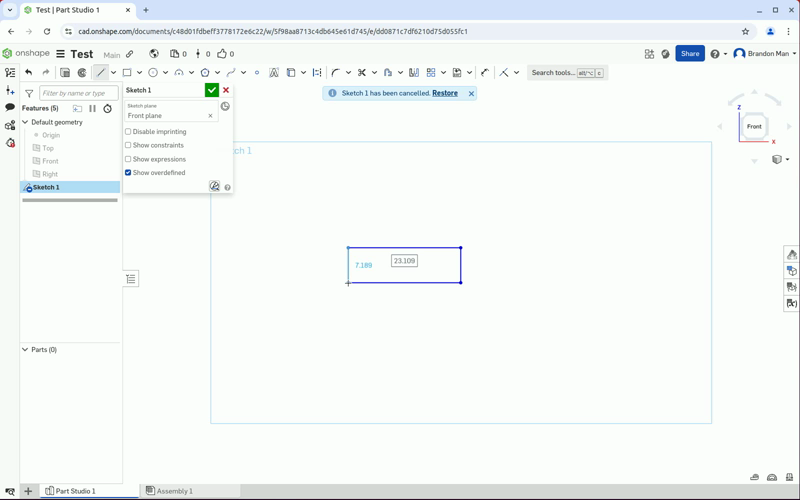
key(esc)
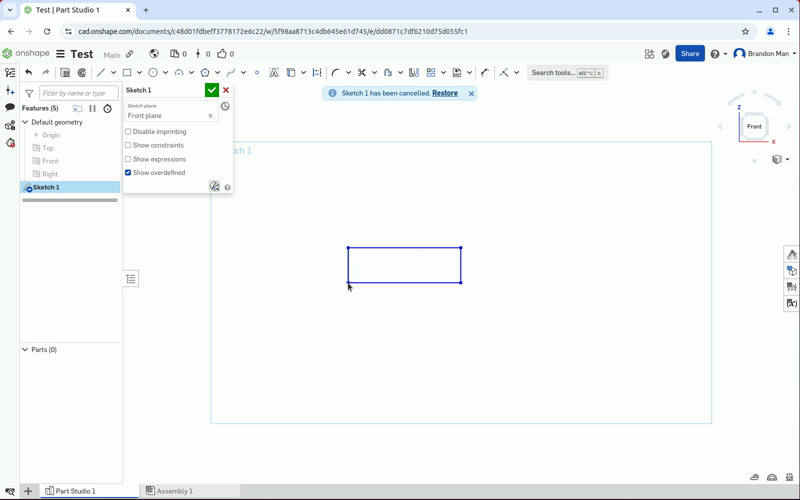
mouse_move(385, 271)
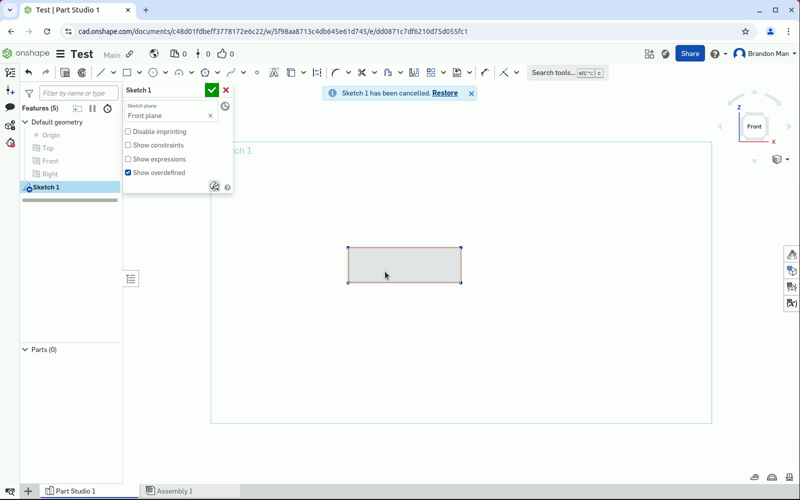
click(385, 271)
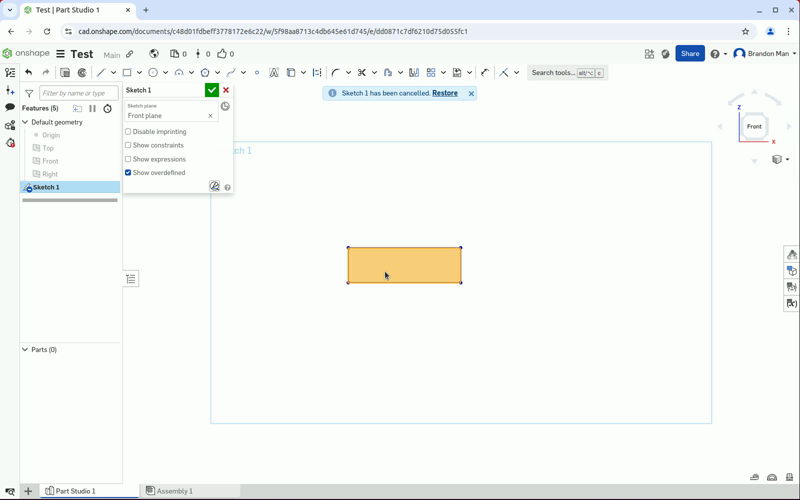
mouse_move(73, 352)
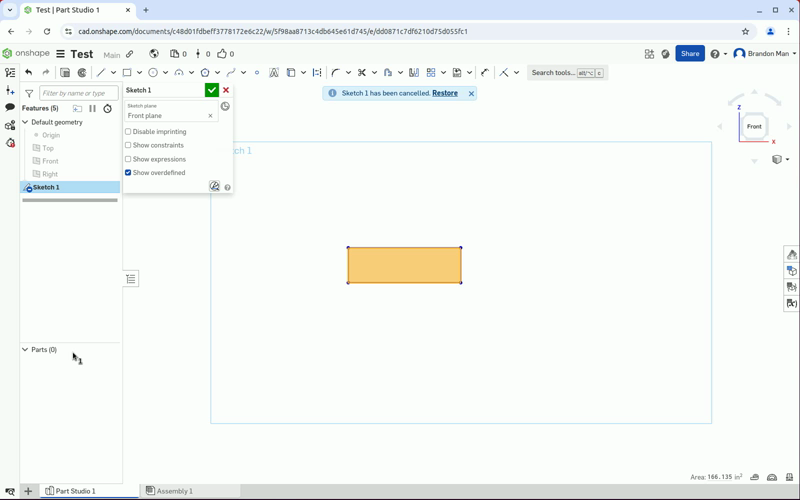
key(shift+y)
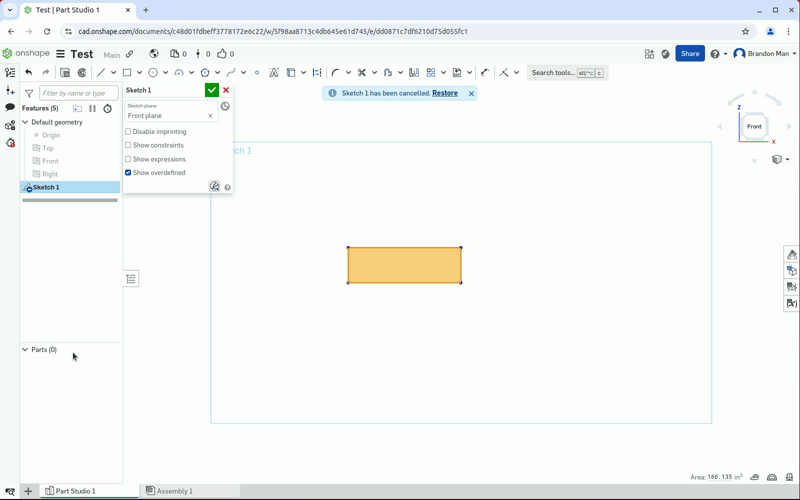
key(shift+e)
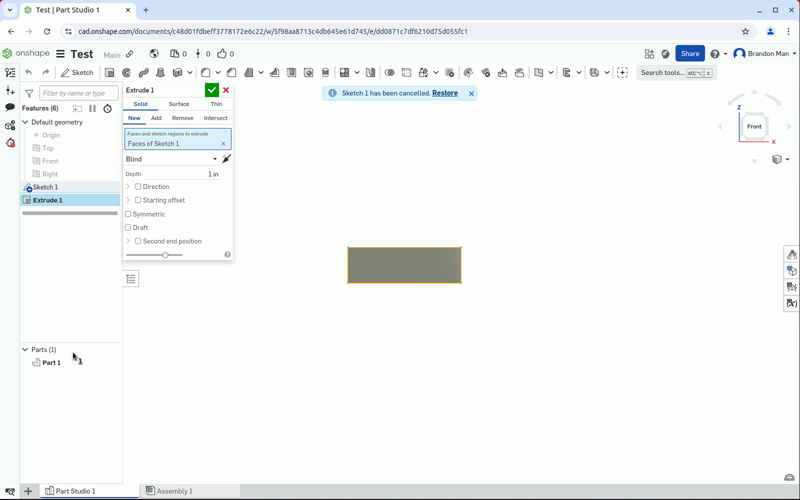
mouse_move(143, 106)
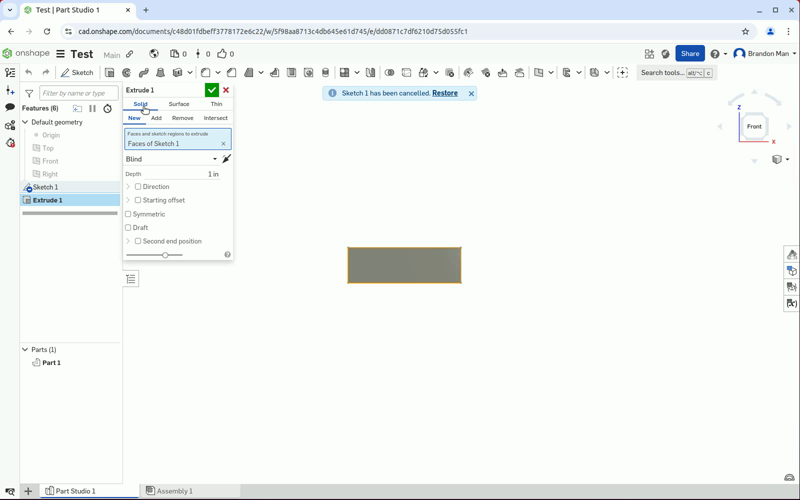
click(143, 106)
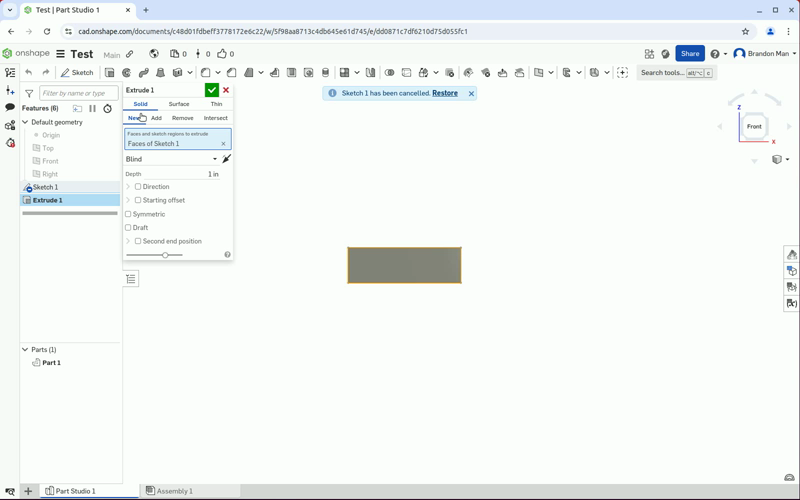
mouse_move(137, 120)
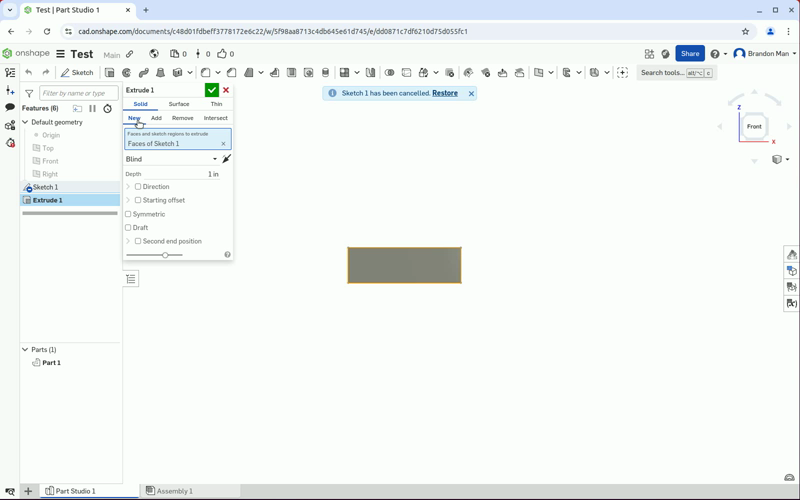
click(137, 120)
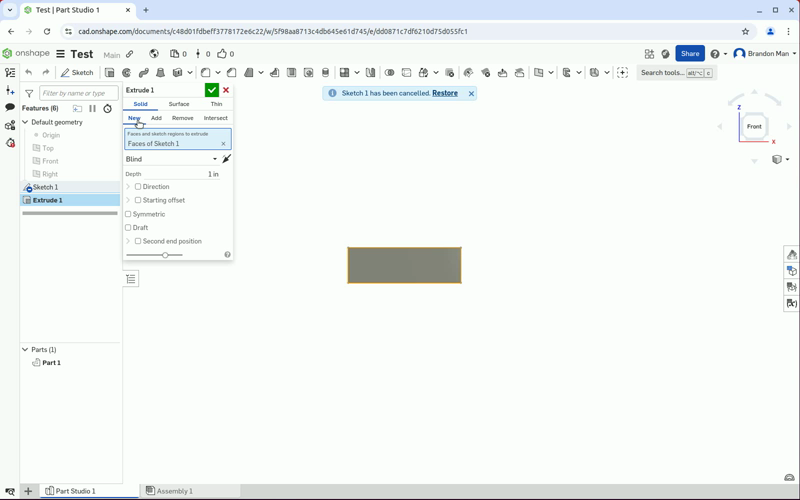
key(tab, 4)
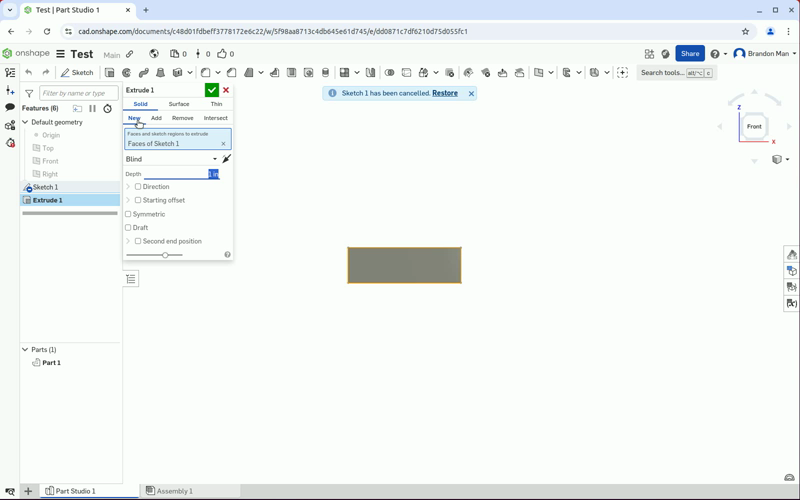
text(0.481)
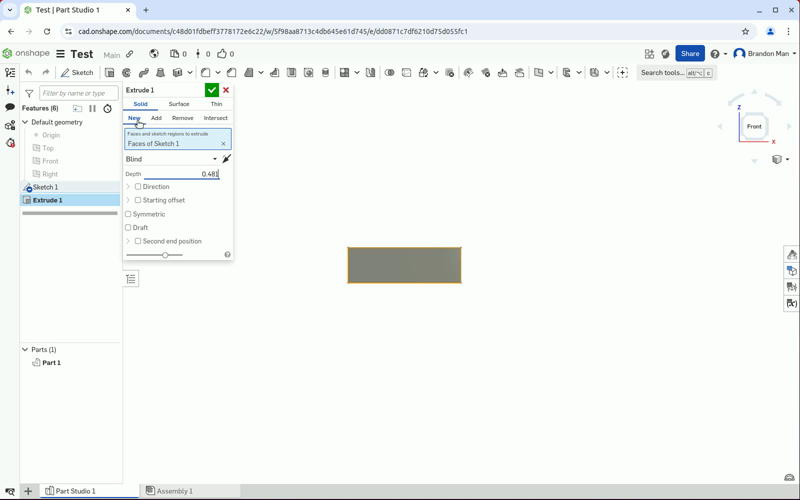
key(enter)
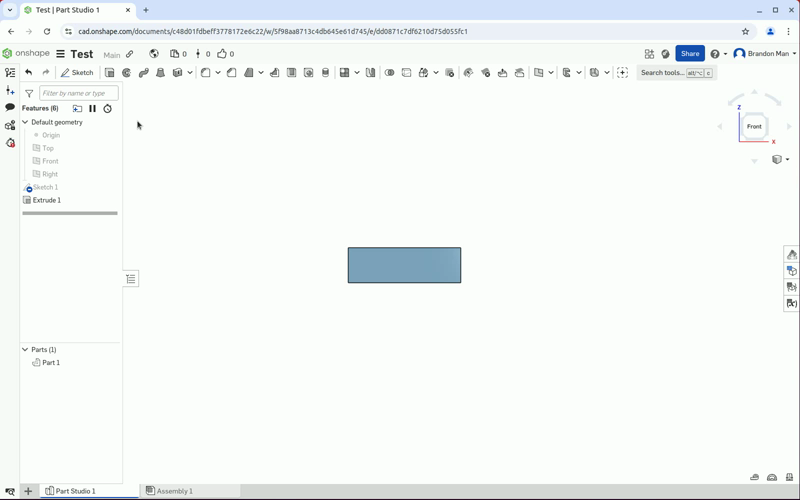
key(shift+h)
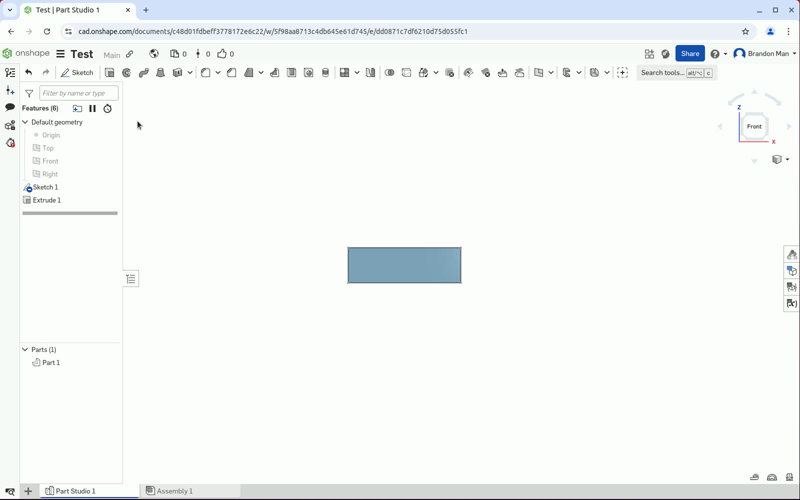
key(shift+h)
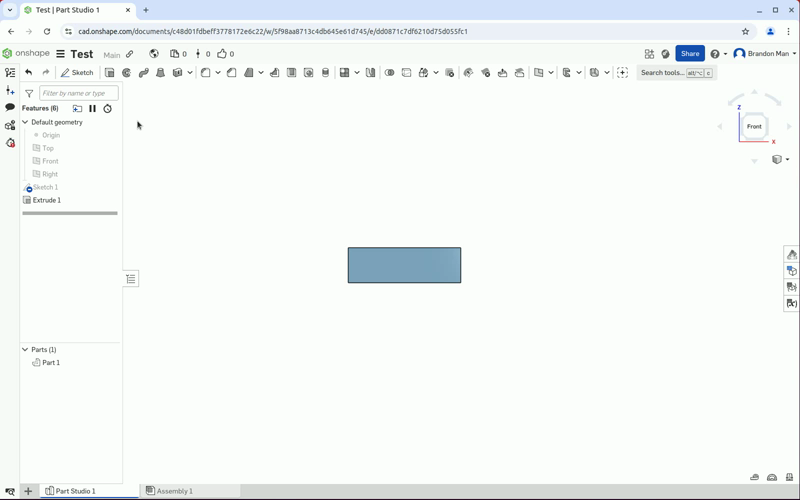
mouse_move(73, 189)
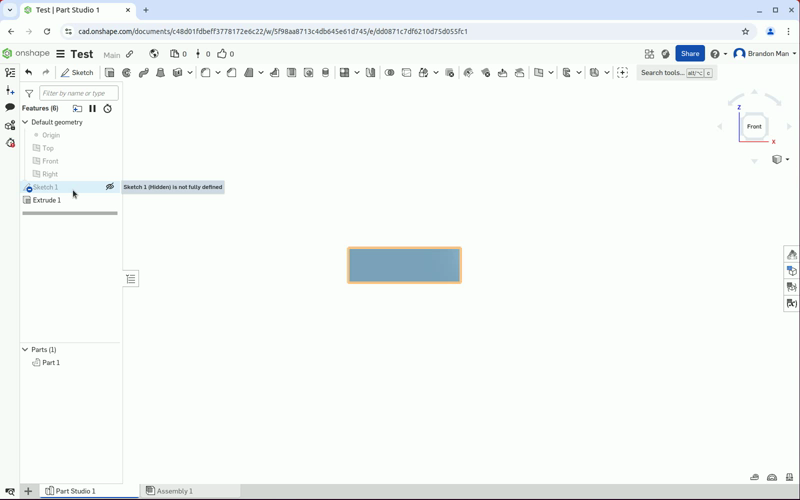
click(73, 189)
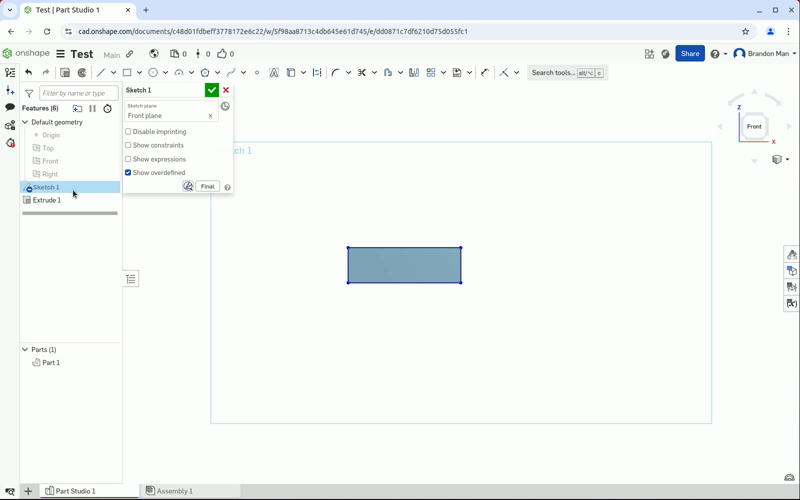
mouse_move(229, 92)
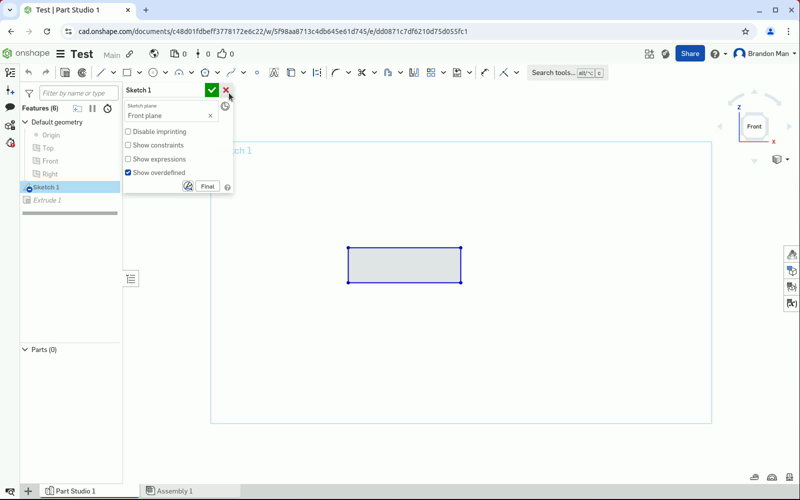
click(229, 92)
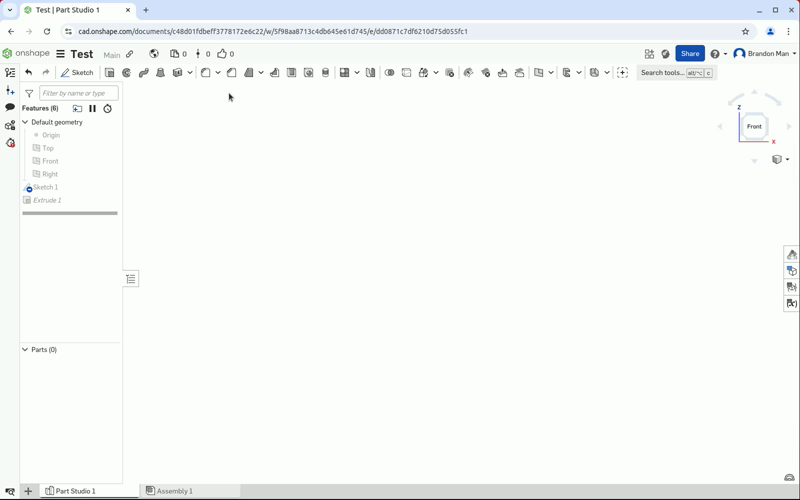
mouse_move(73, 352)
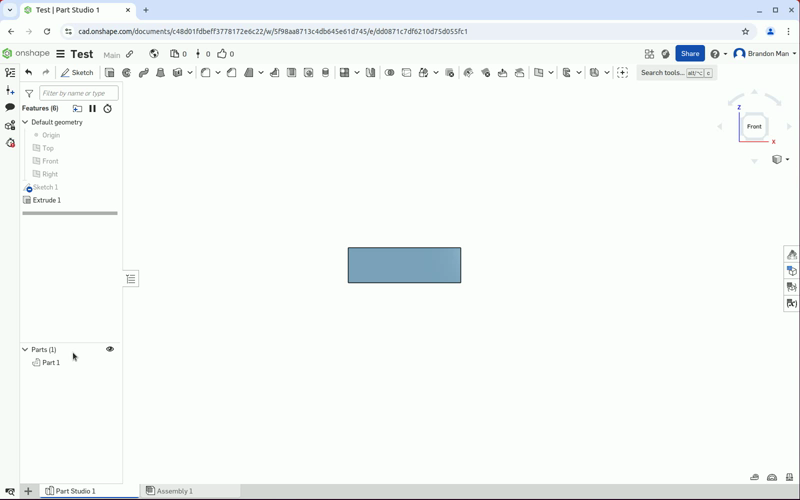
key(y)
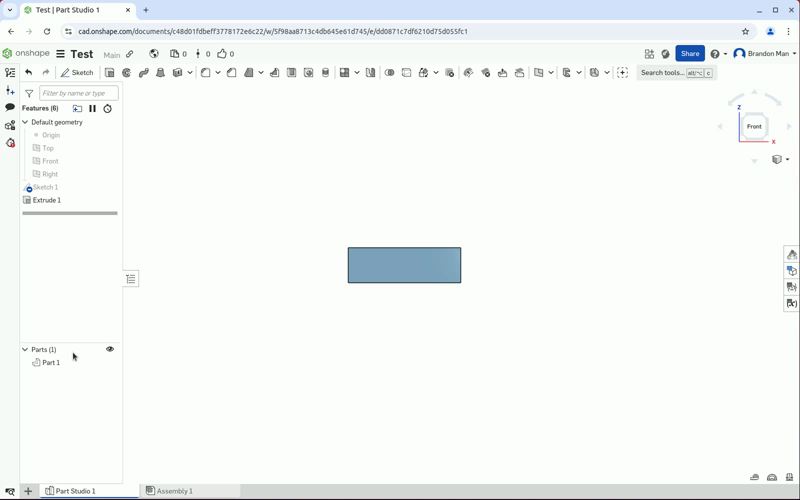
key(shift+p)
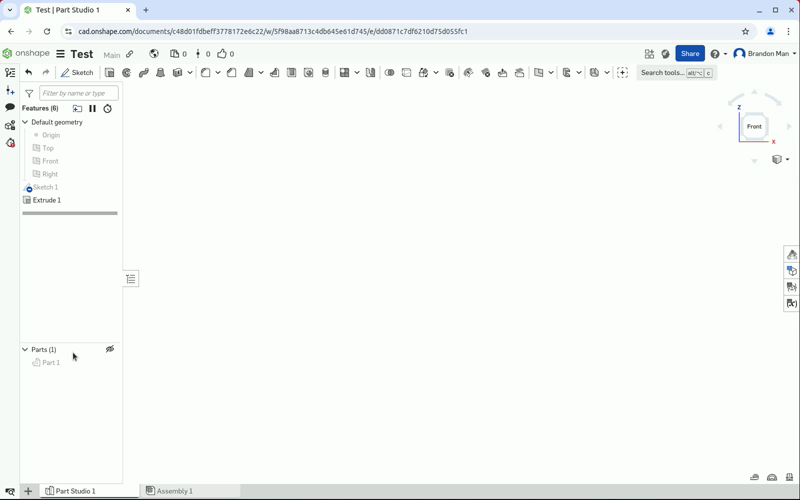
key(space)
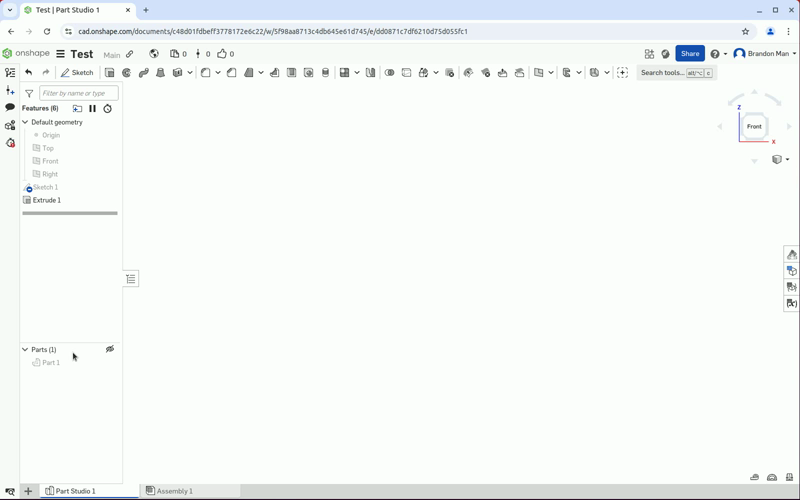
key_down(shift)
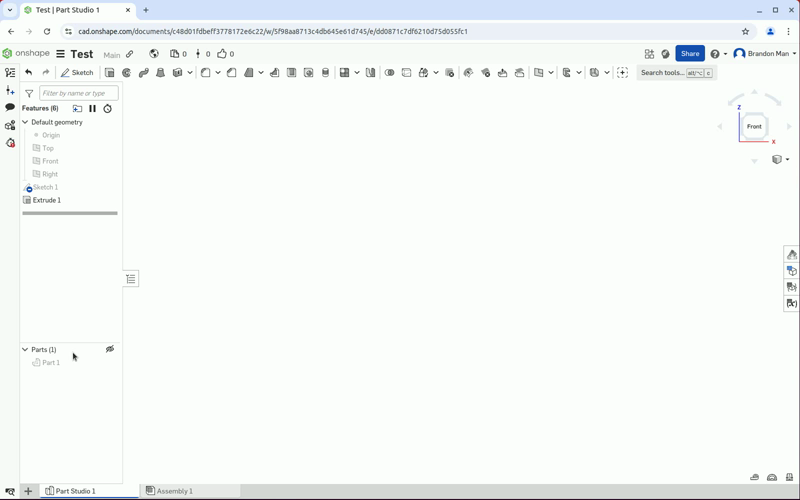
key(left)
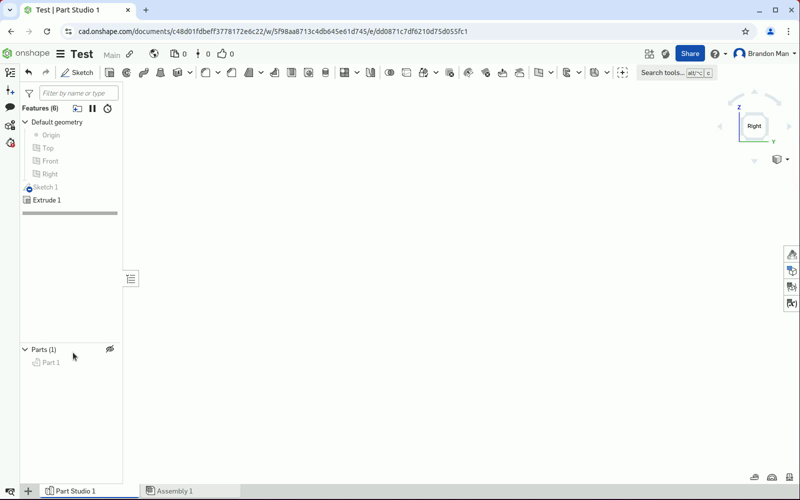
key_up(shift)
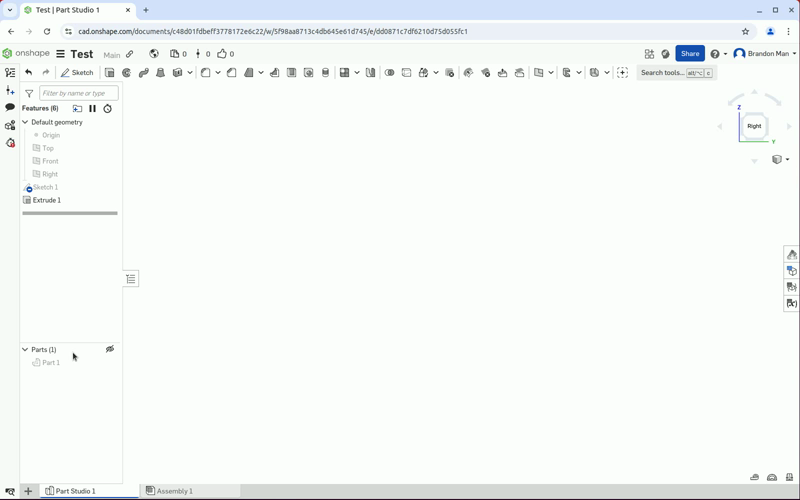
mouse_move(73, 352)
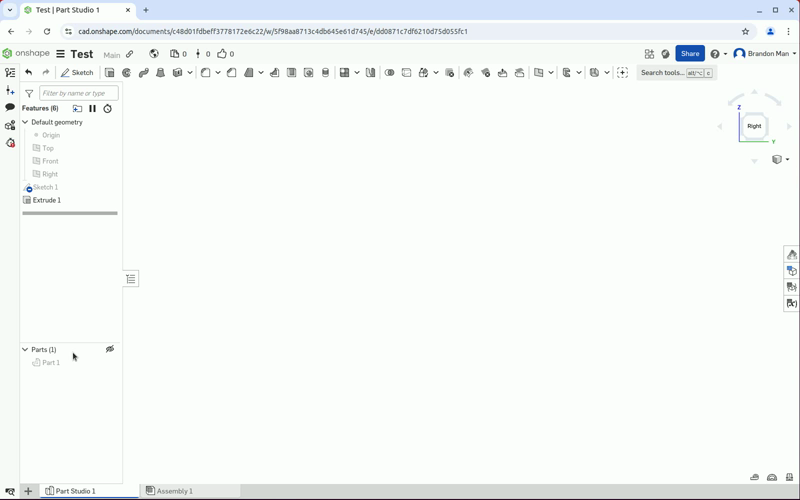
key(shift+y)
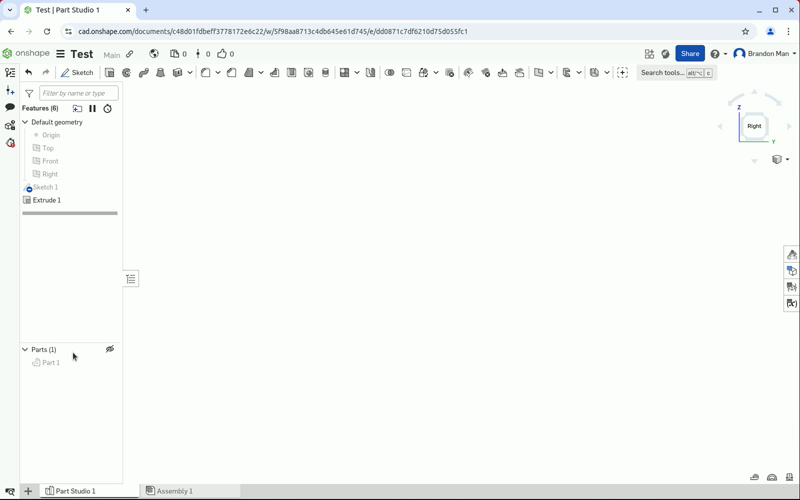
key(shift+s)
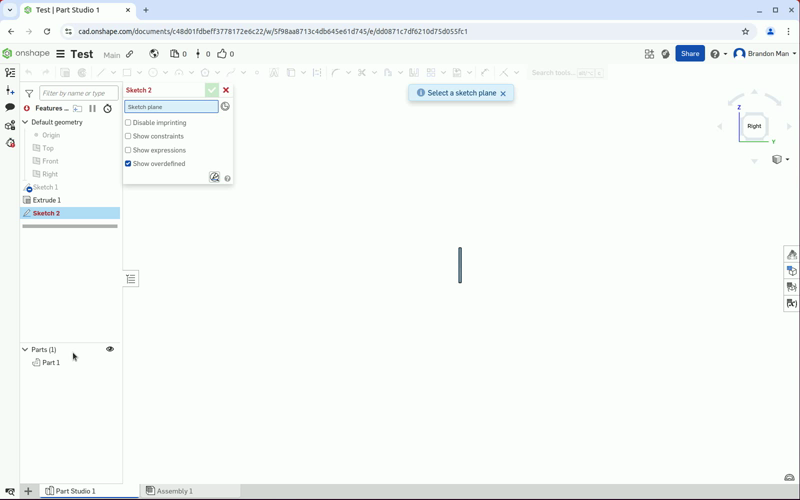
mouse_move(73, 176)
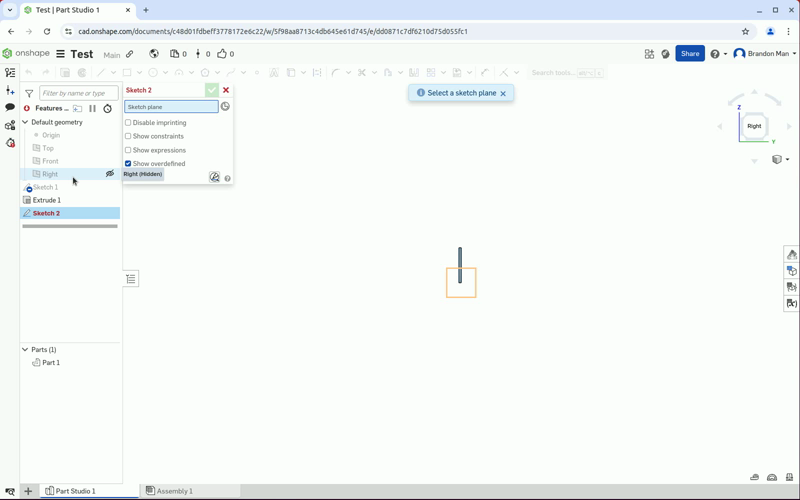
click(73, 176)
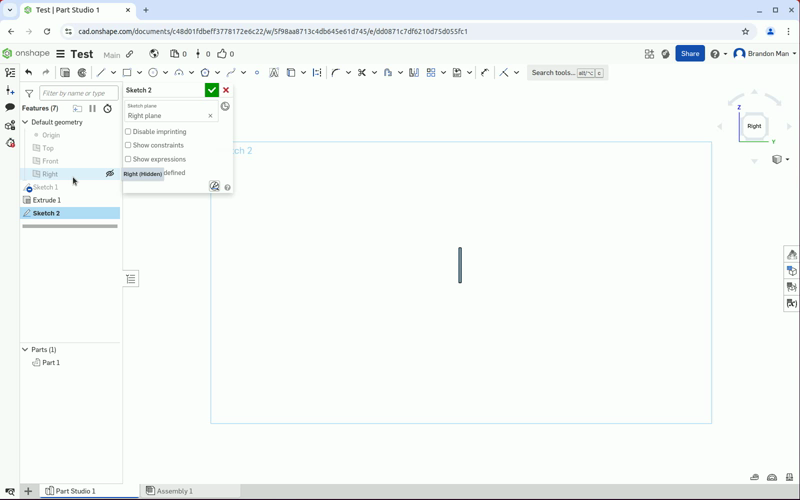
mouse_move(73, 352)
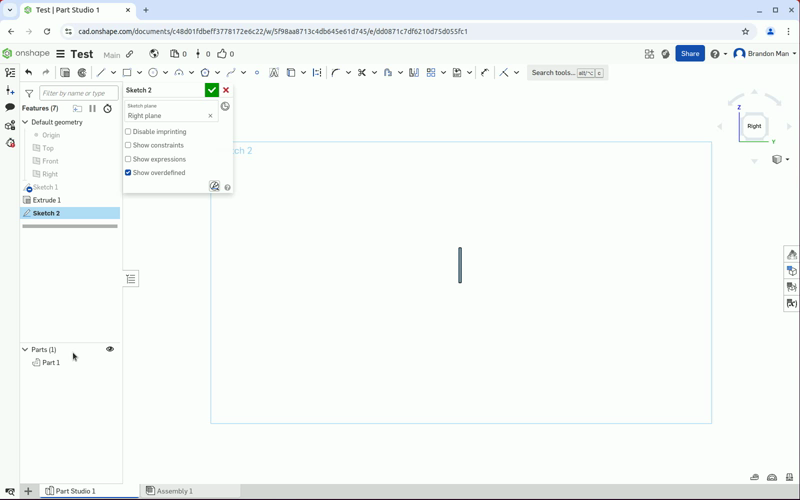
key(y)
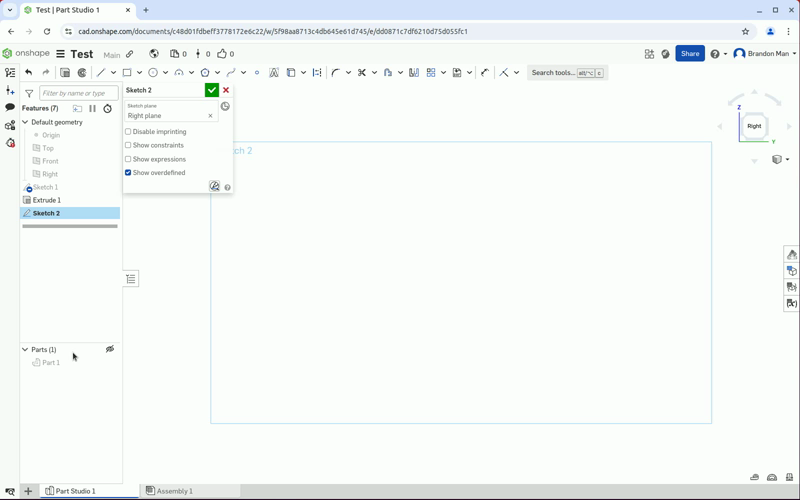
key(l)
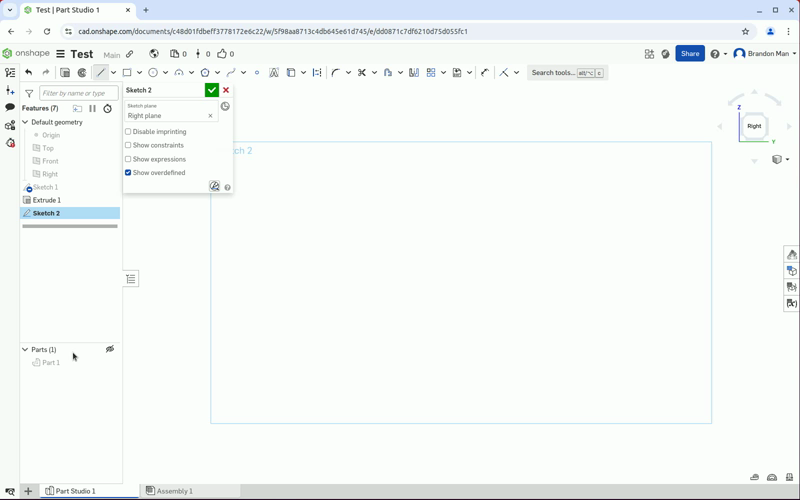
key_down(shift)
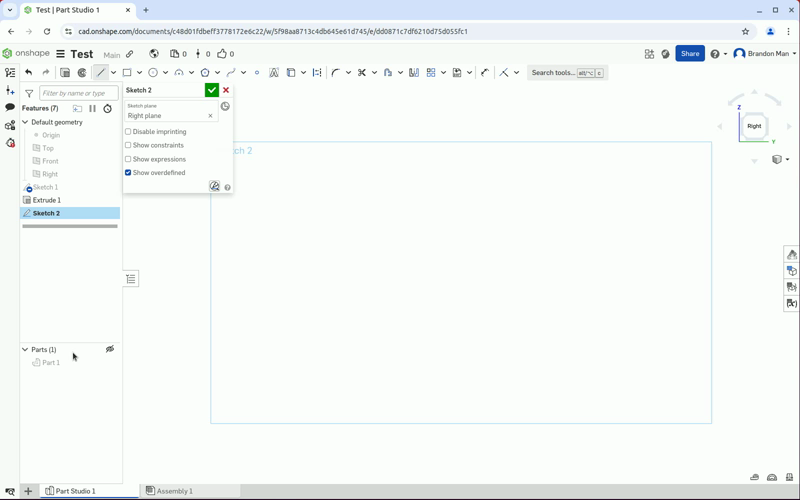
mouse_move(425, 282)
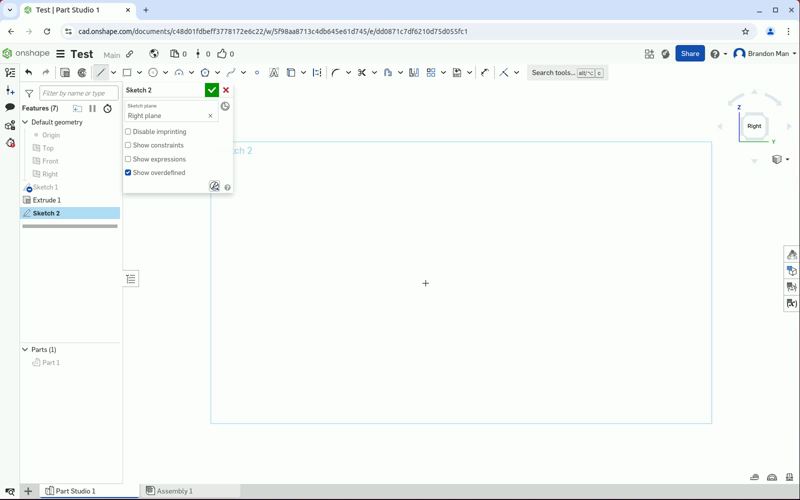
click(425, 282)
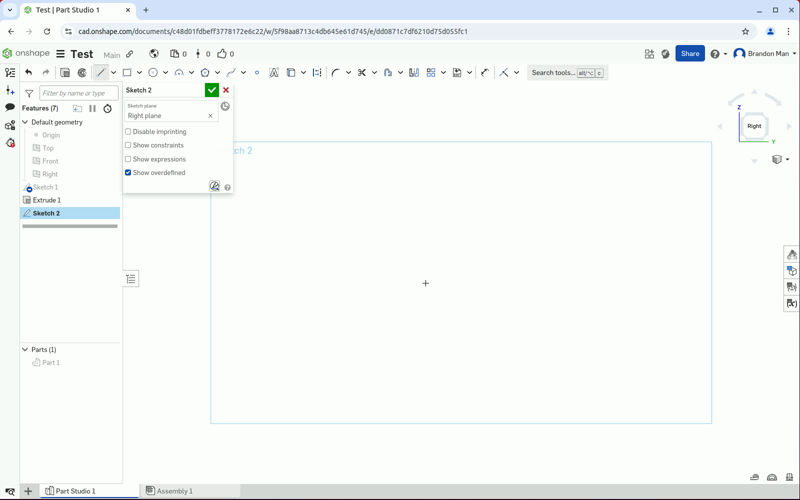
key_up(shift)
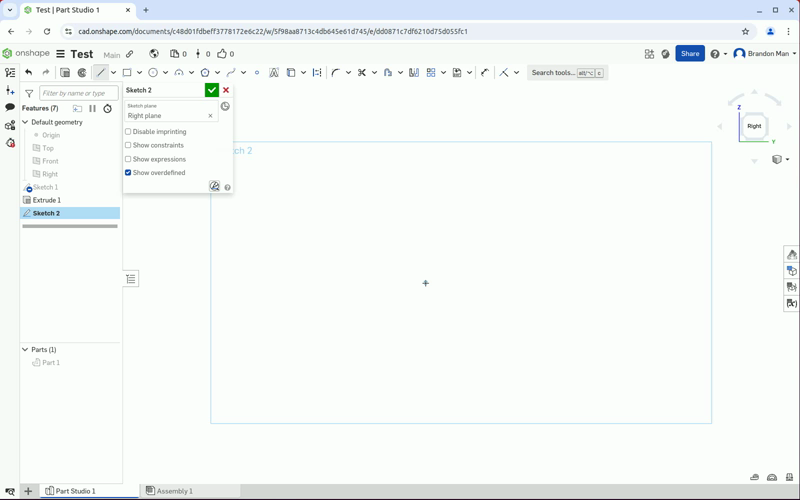
key_down(shift)
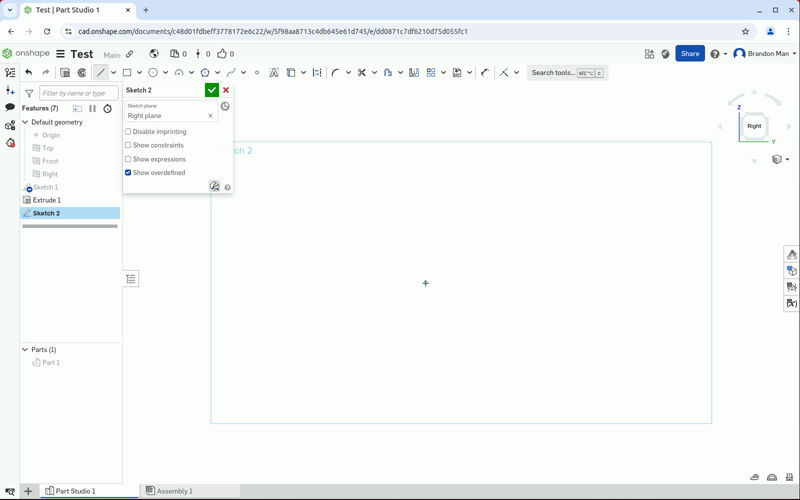
mouse_move(455, 282)
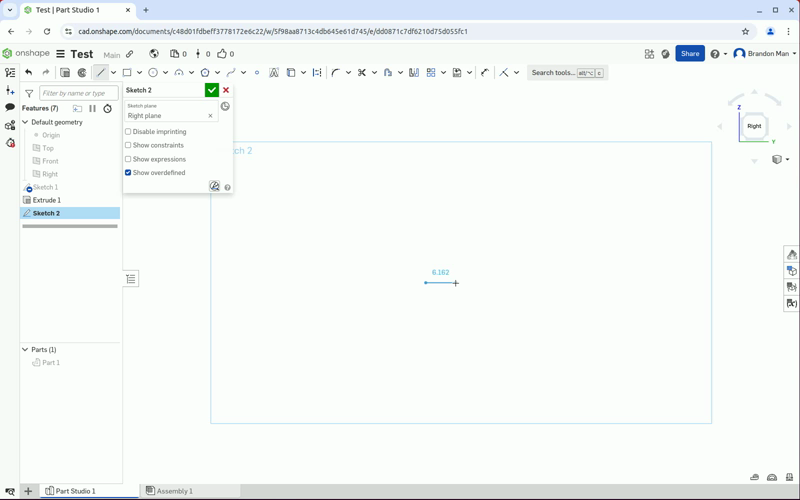
mouse_move(460, 282)
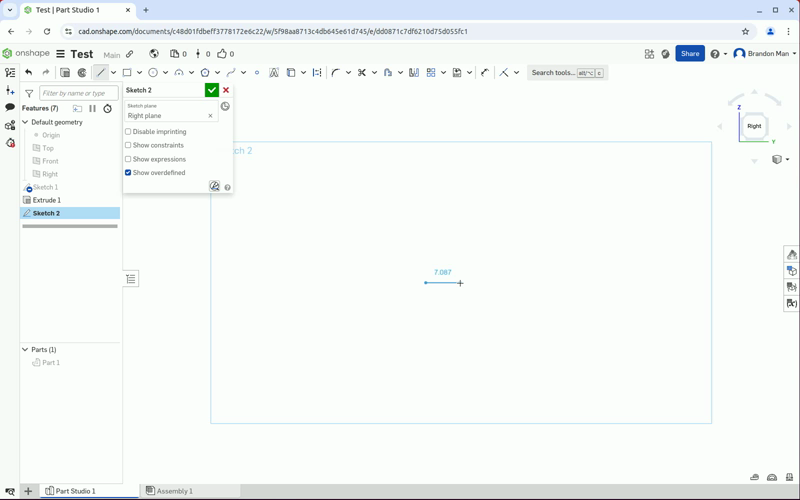
click(460, 282)
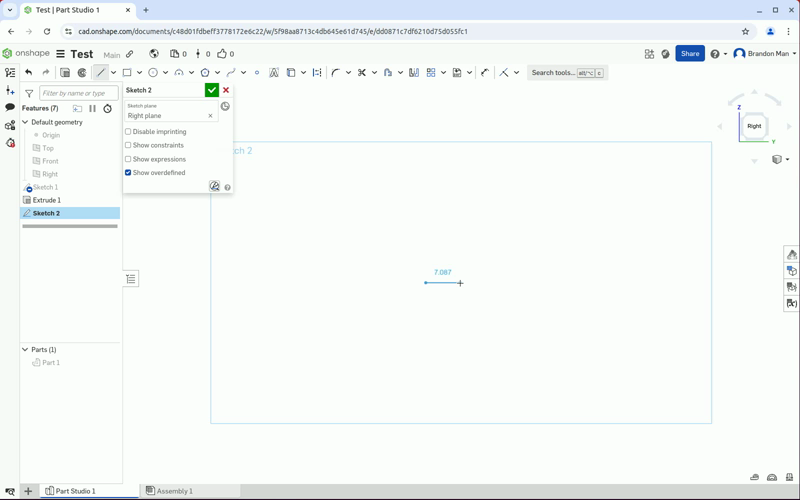
key_up(shift)
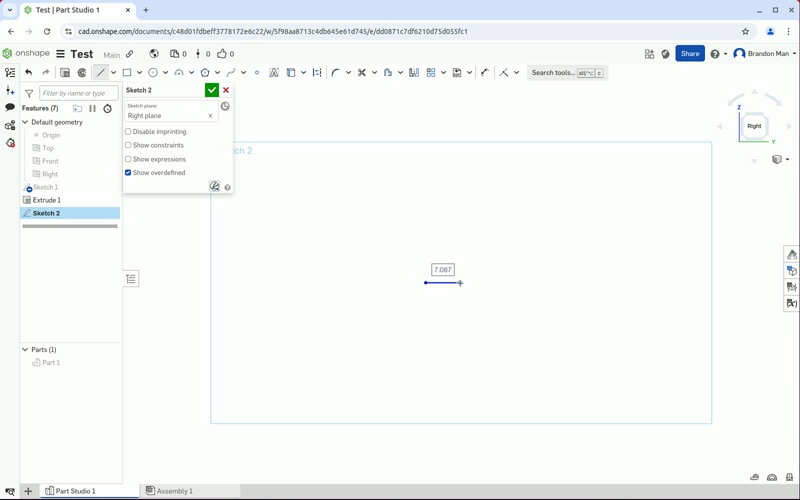
key_down(shift)
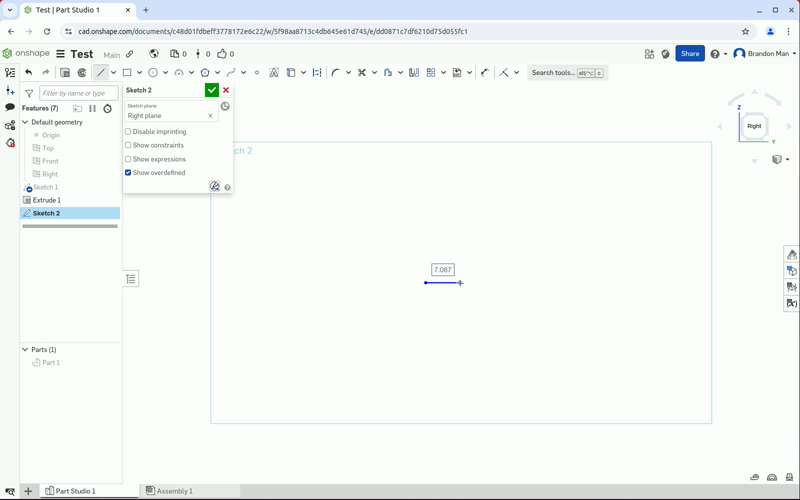
mouse_move(460, 207)
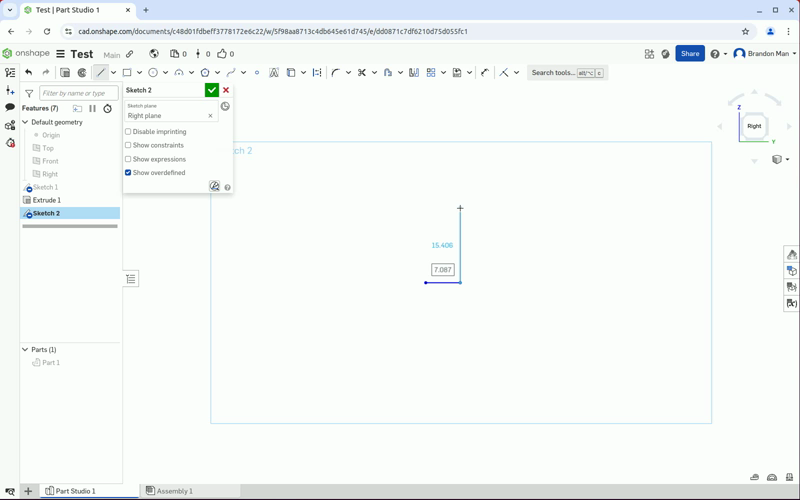
click(460, 207)
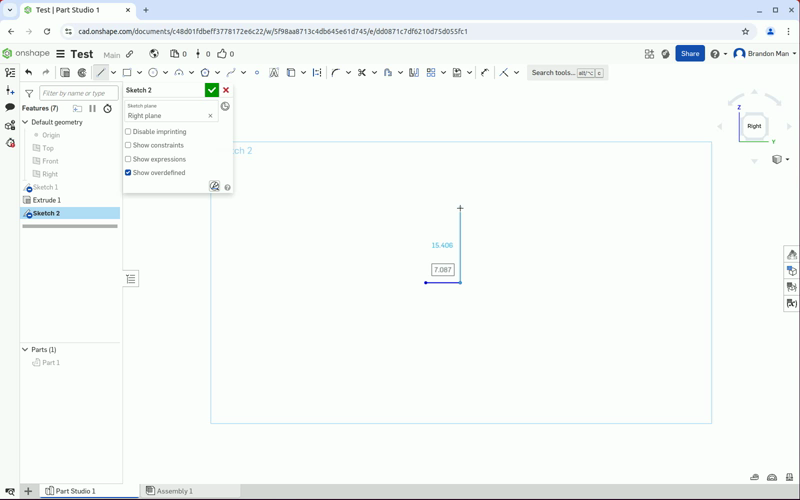
key_up(shift)
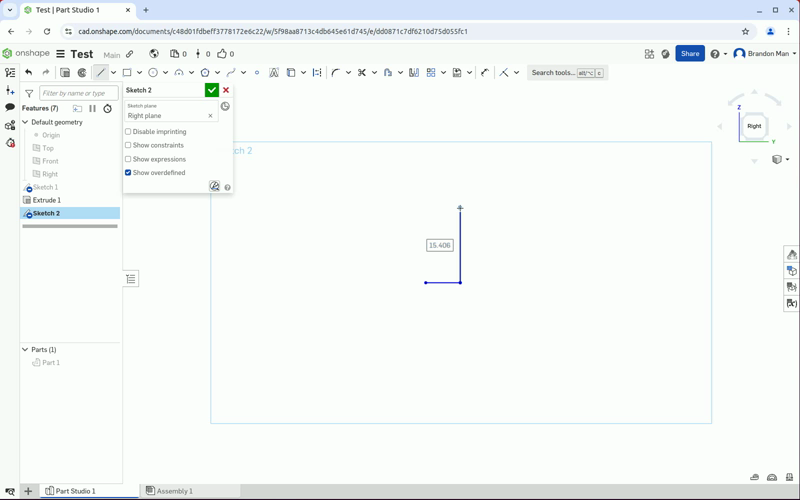
key_down(shift)
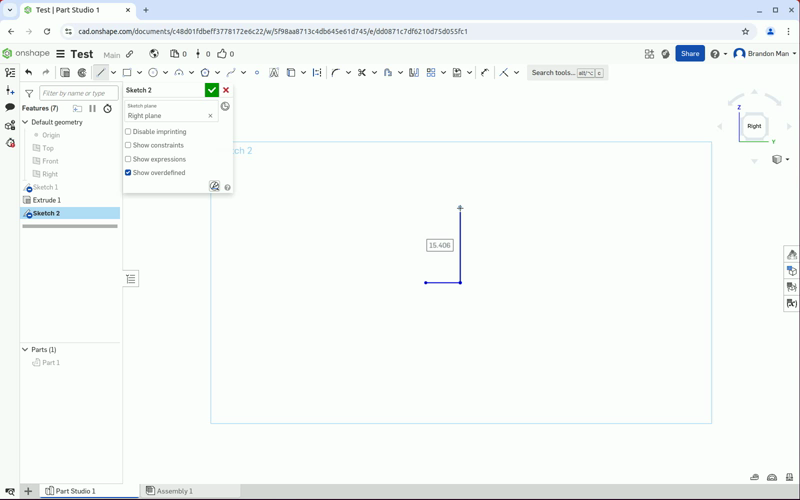
mouse_move(490, 207)
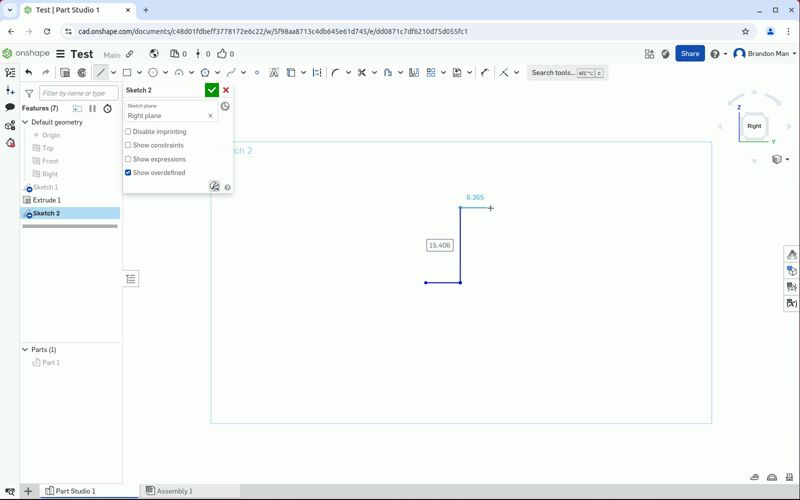
mouse_move(425, 207)
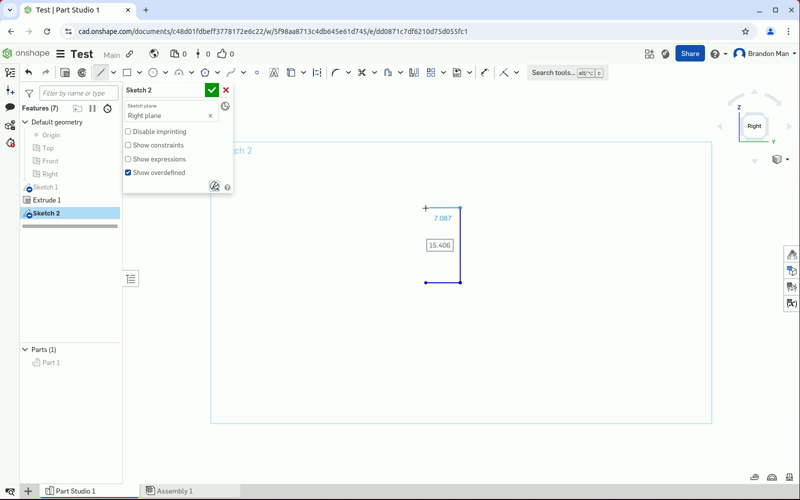
click(425, 207)
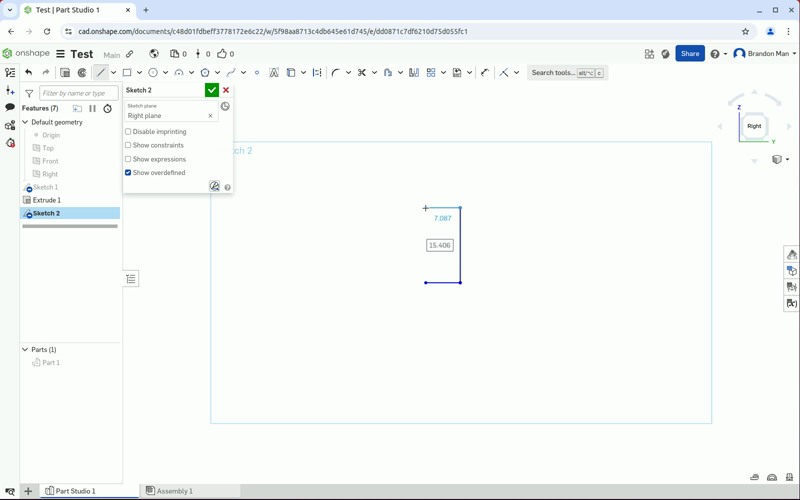
key_up(shift)
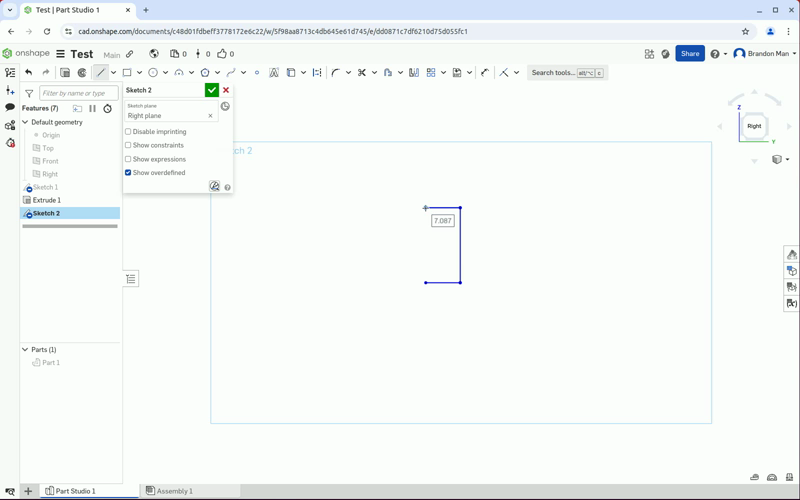
key_down(shift)
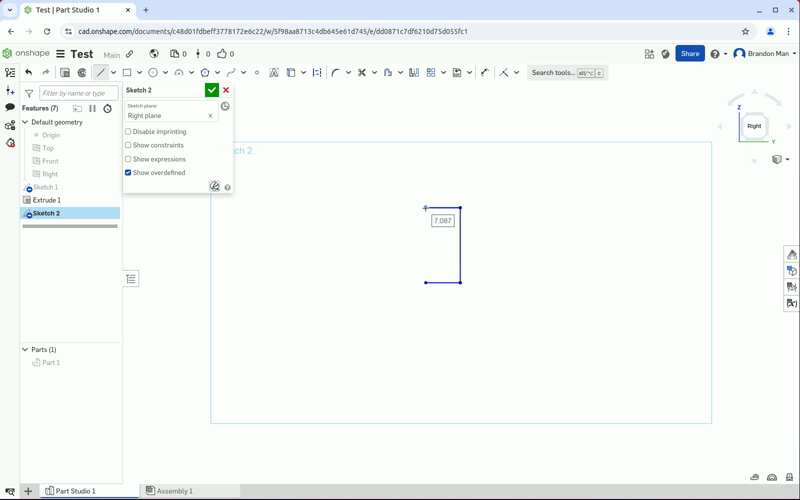
mouse_move(425, 282)
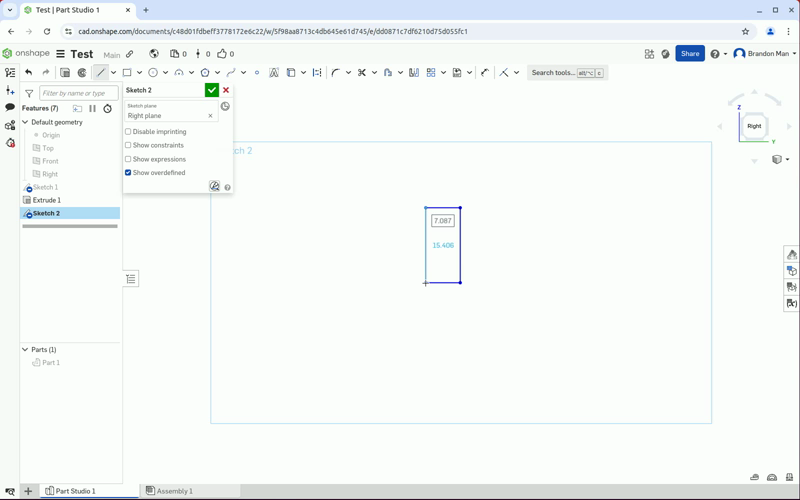
key_up(shift)
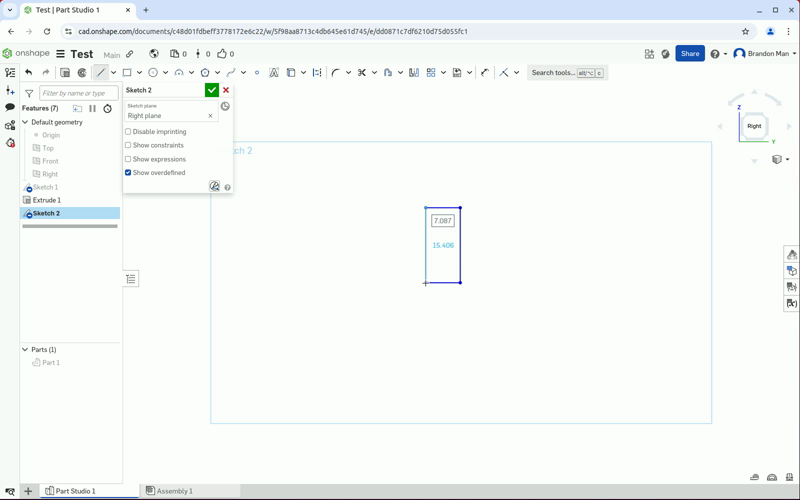
click(425, 282)
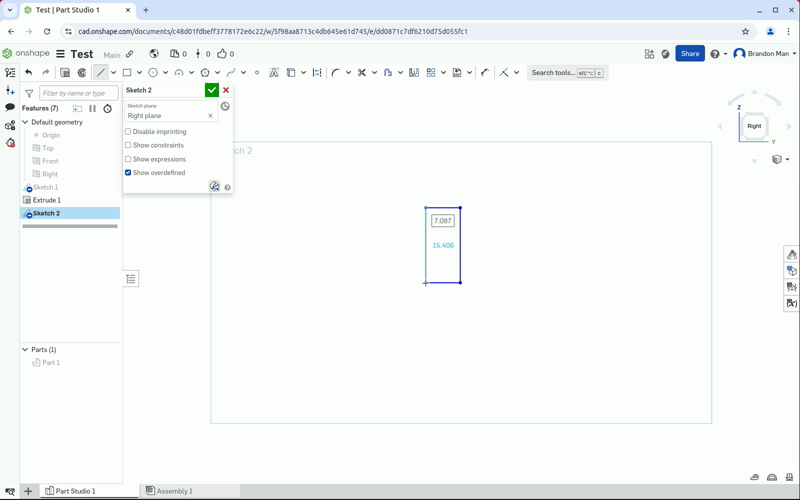
key(esc)
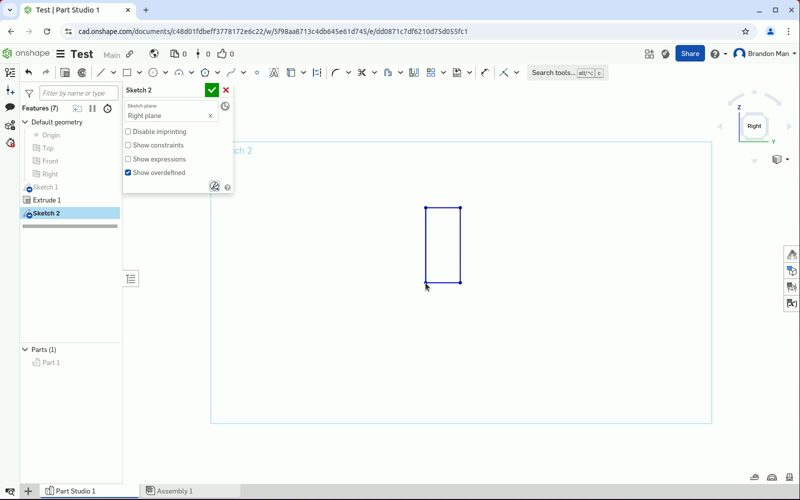
mouse_move(450, 263)
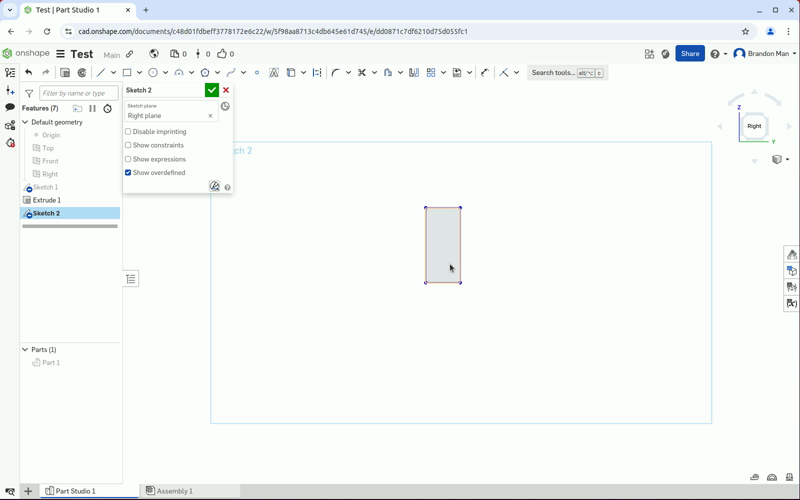
click(450, 263)
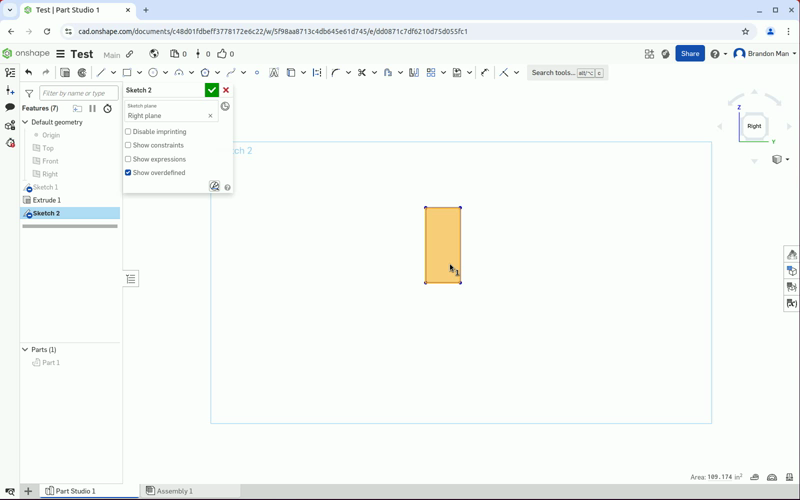
mouse_move(73, 352)
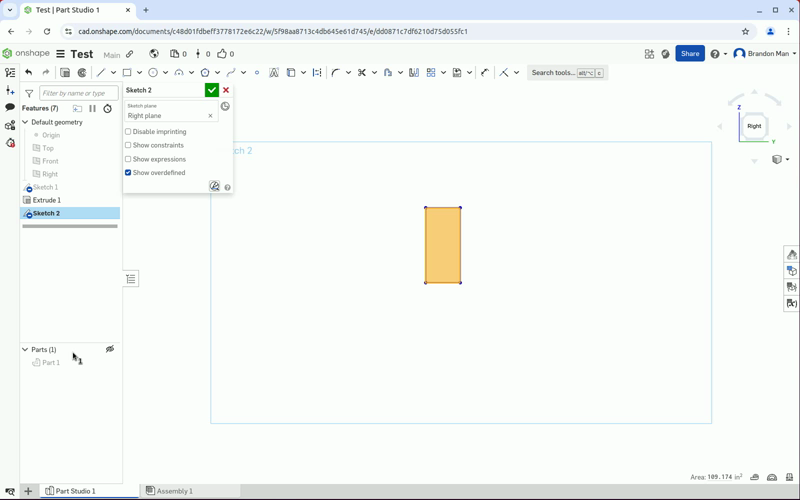
key(shift+y)
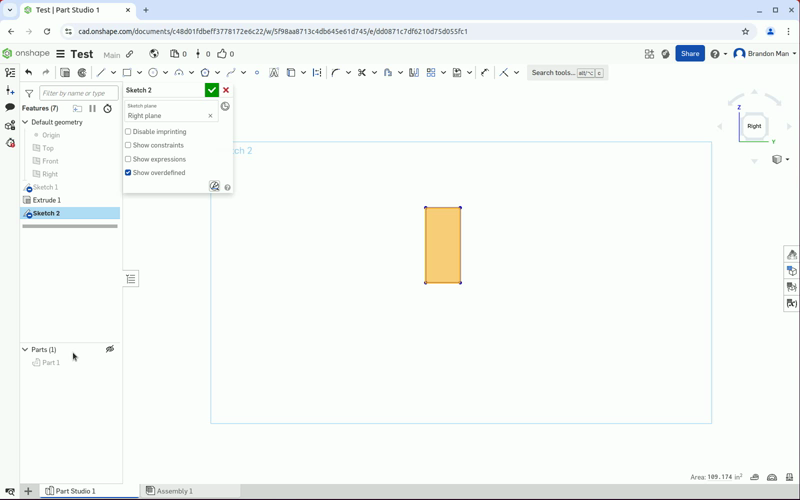
key(shift+e)
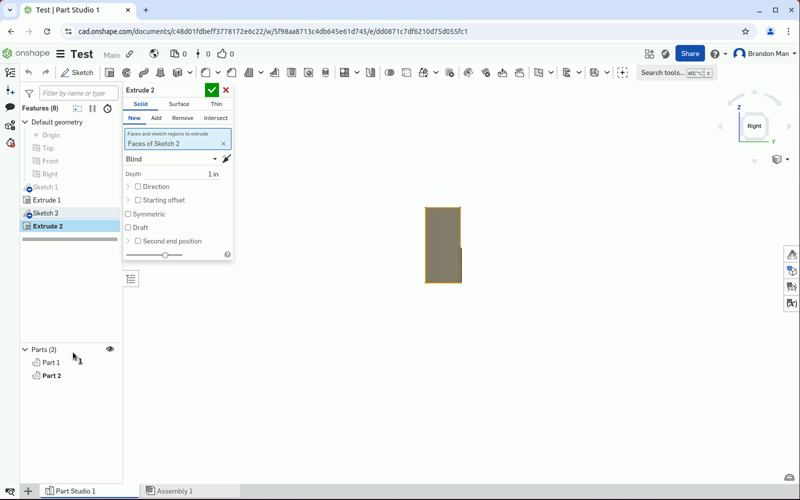
mouse_move(143, 106)
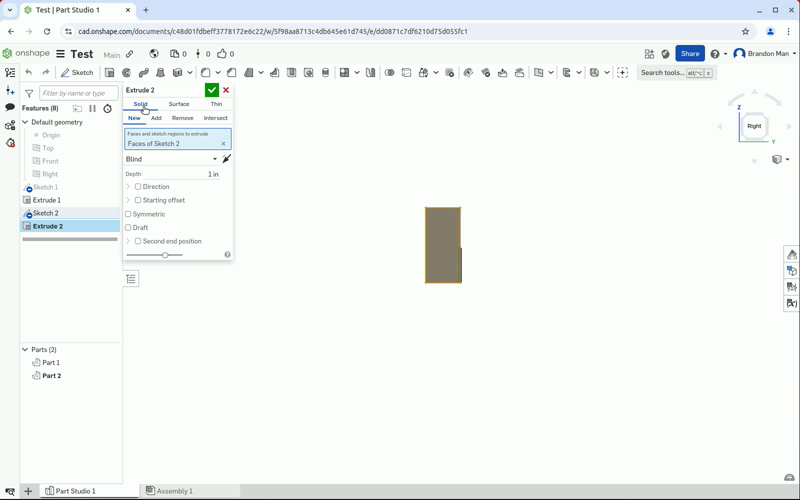
click(143, 106)
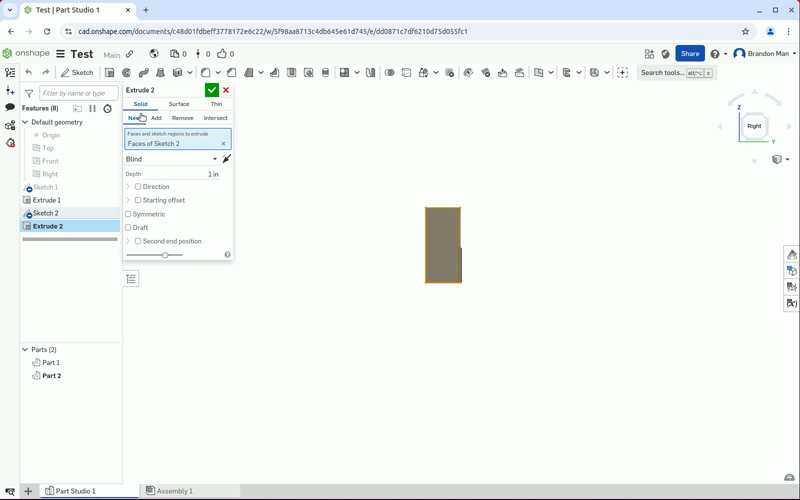
mouse_move(137, 120)
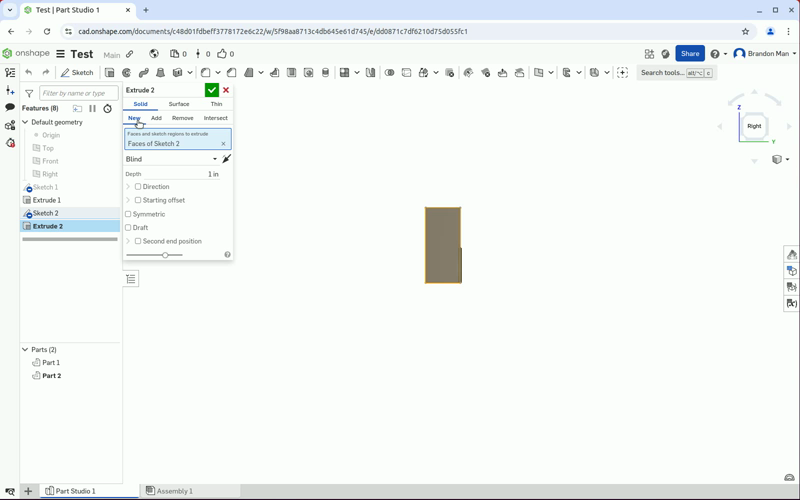
click(137, 120)
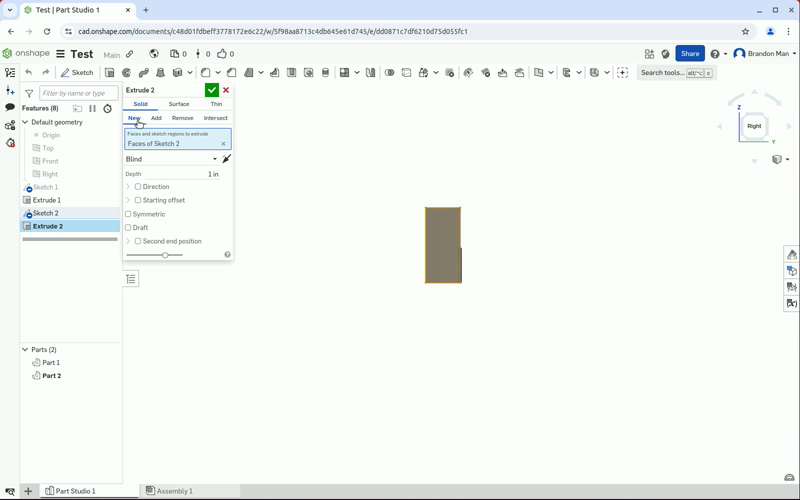
key(tab, 4)
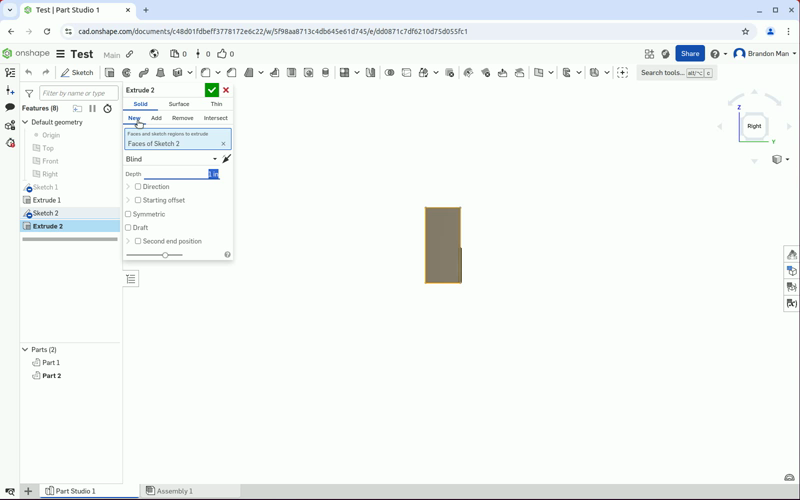
text(-0.481)
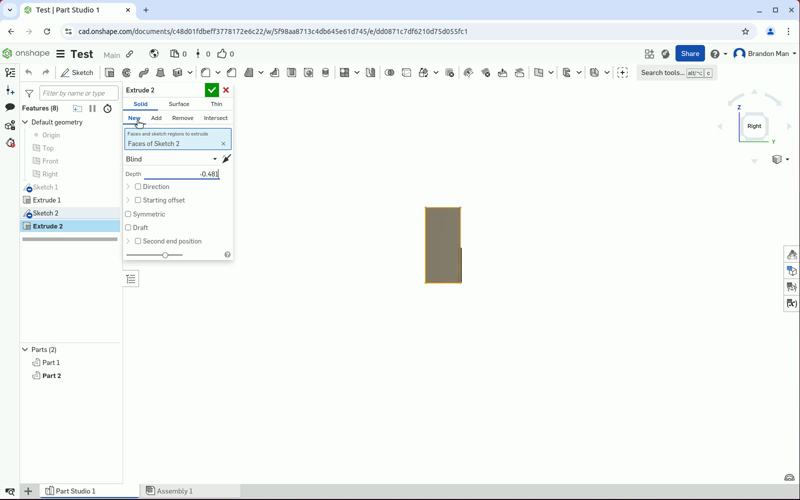
key(enter)
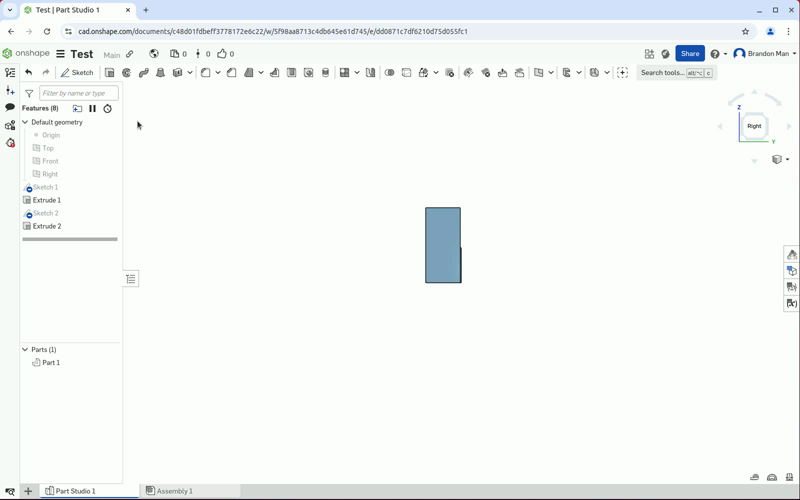
key(shift+h)
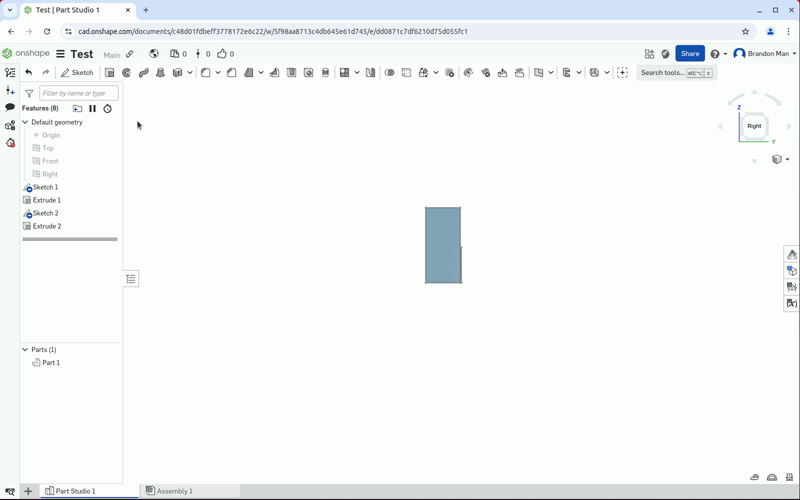
key(shift+h)
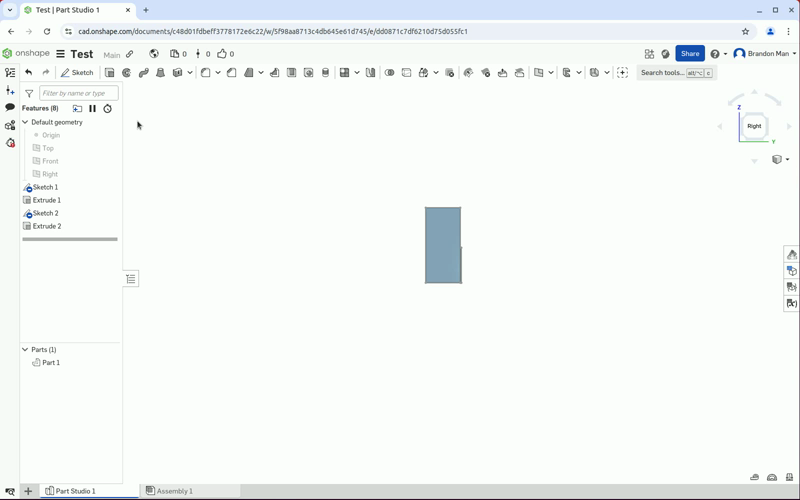
key(shift+7)
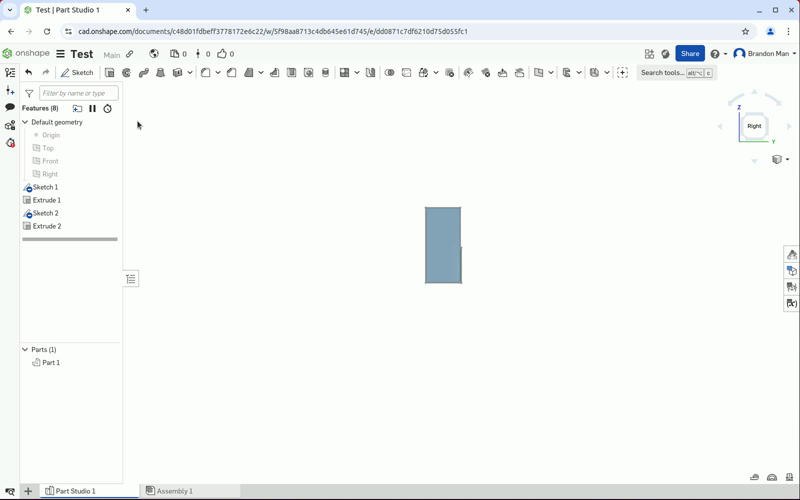
key(right, 2)
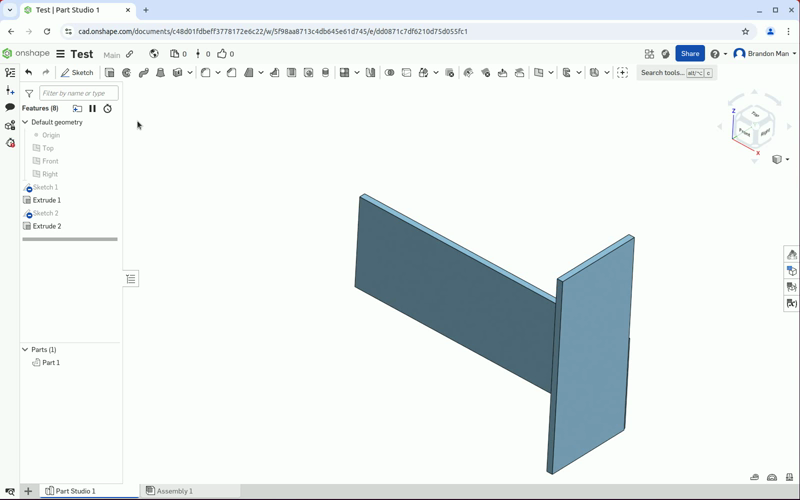
key(down, 2)
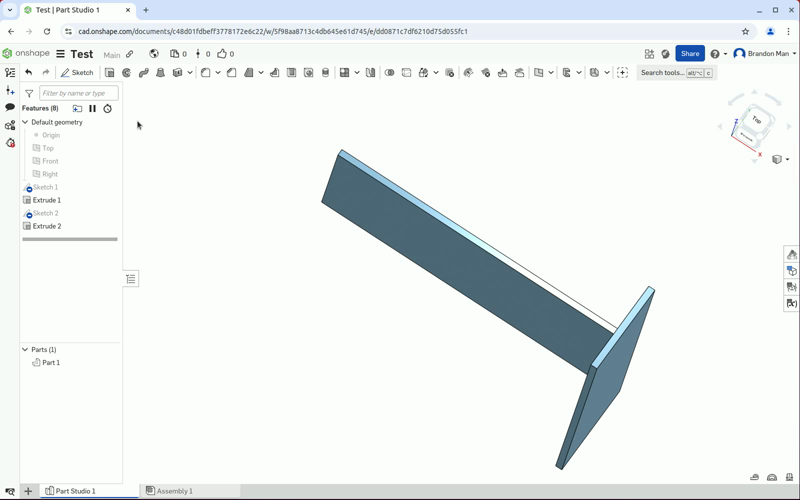
key(up, 2)
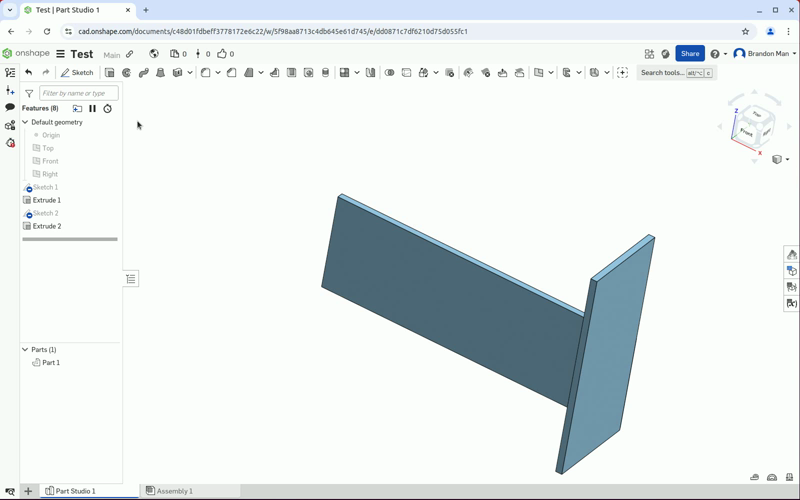
key(left, 2)
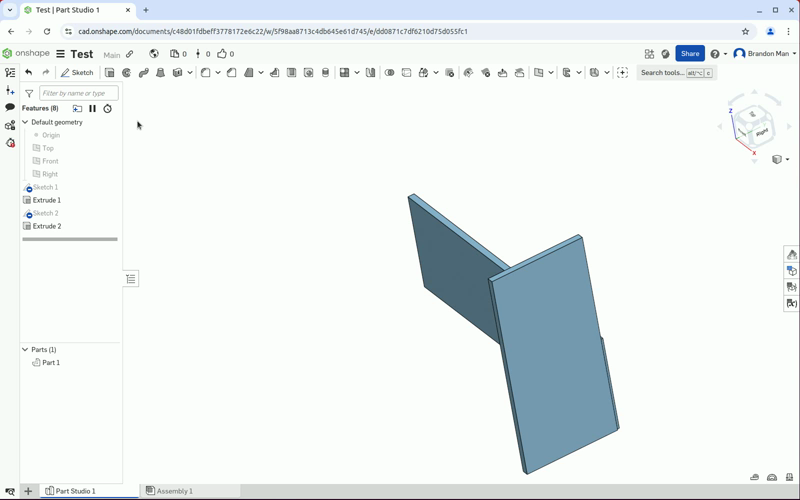
mouse_move(73, 189)
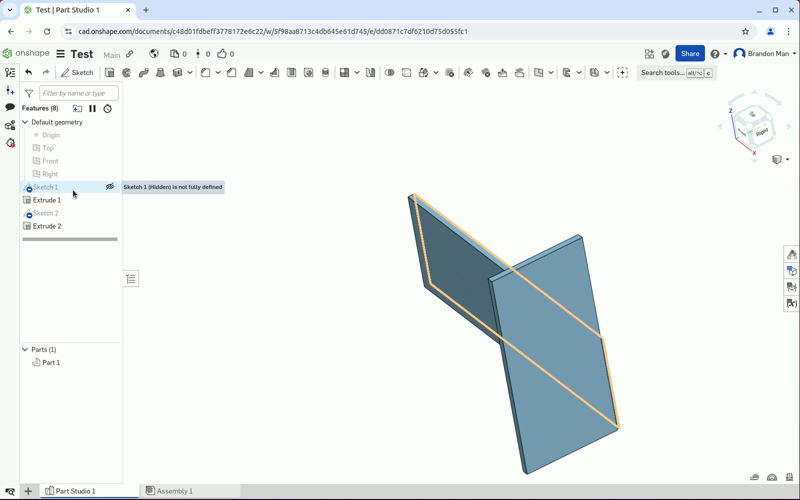
click(73, 189)